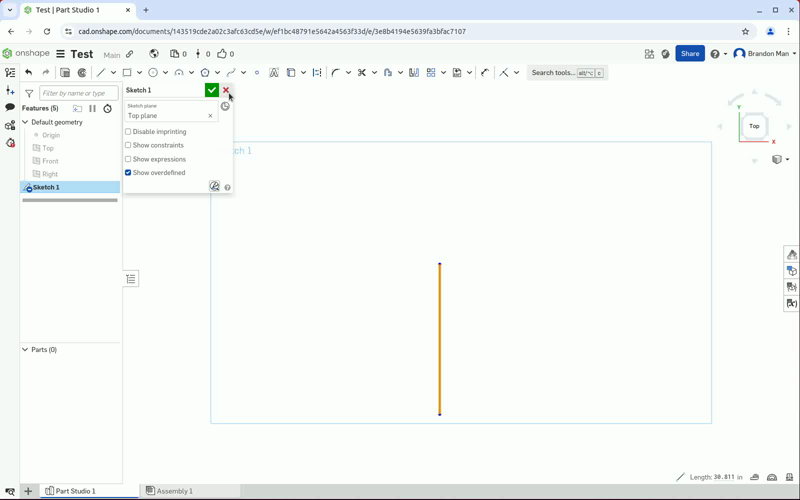
key(shift+h)
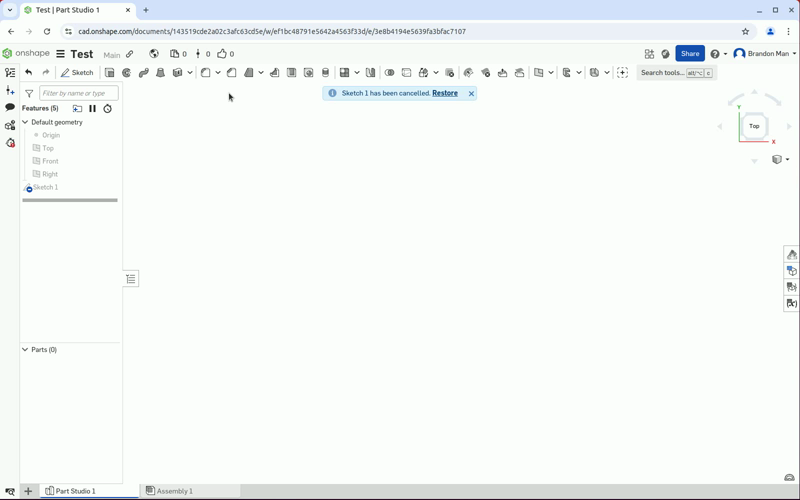
mouse_move(73, 352)
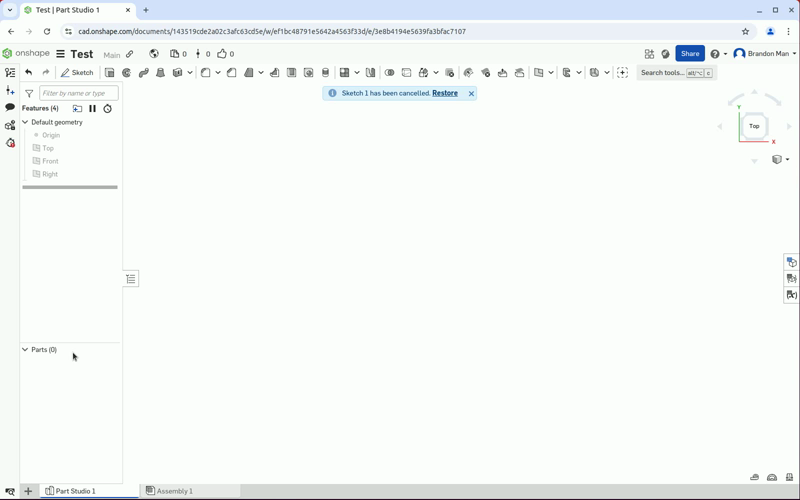
key(y)
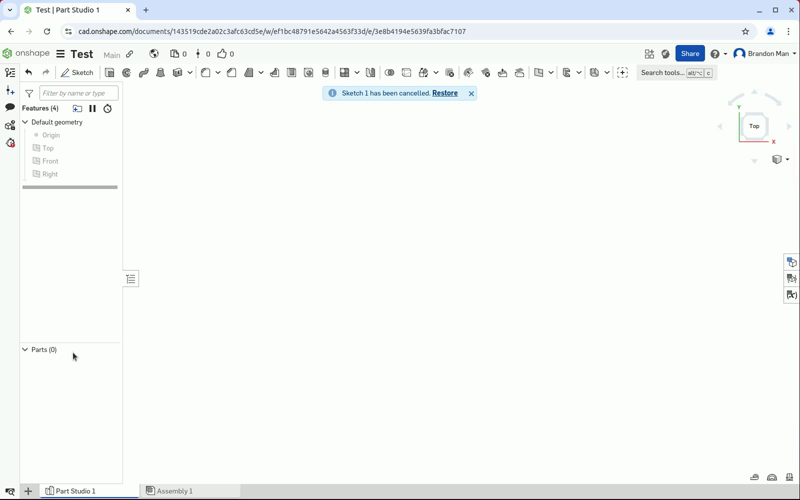
key(shift+p)
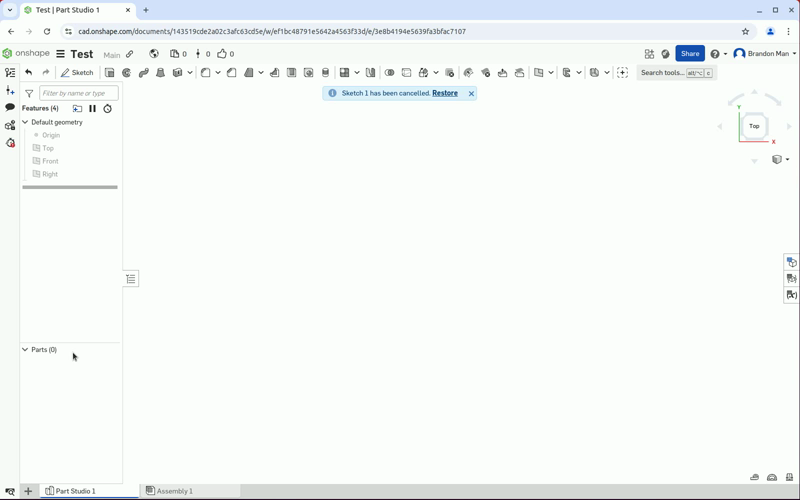
key(space)
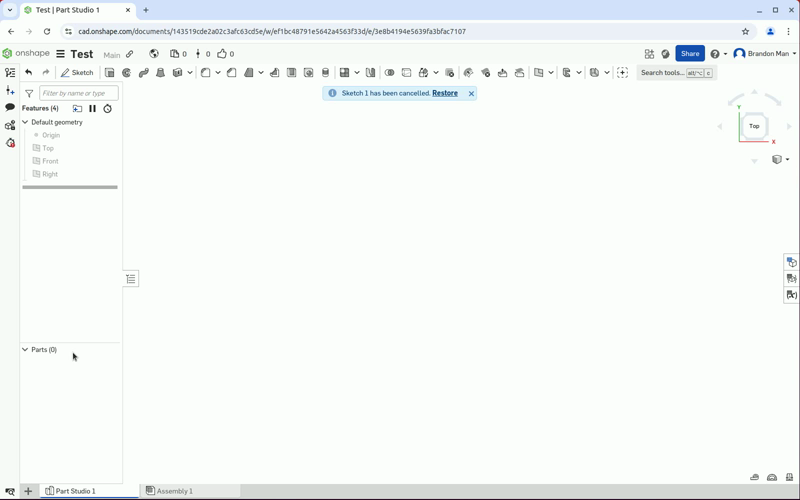
key_down(shift)
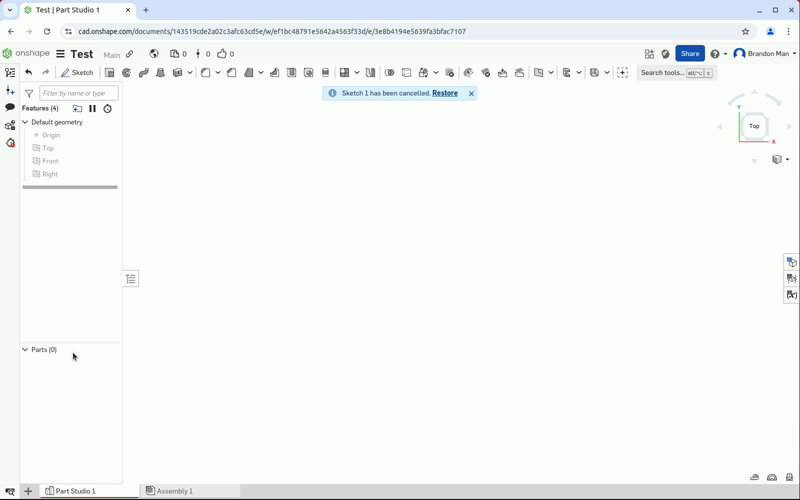
key(up)
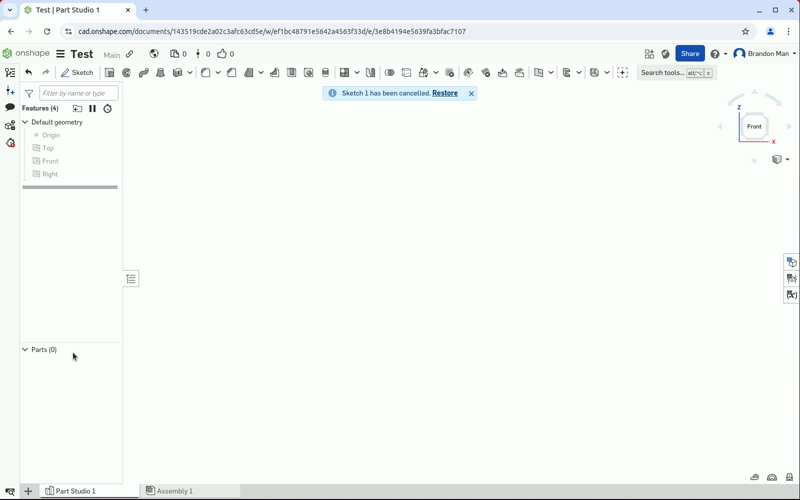
key_up(shift)
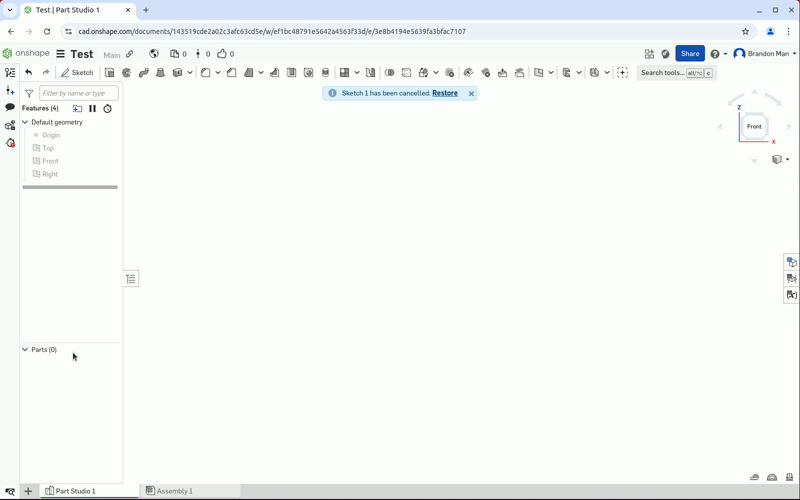
mouse_move(73, 352)
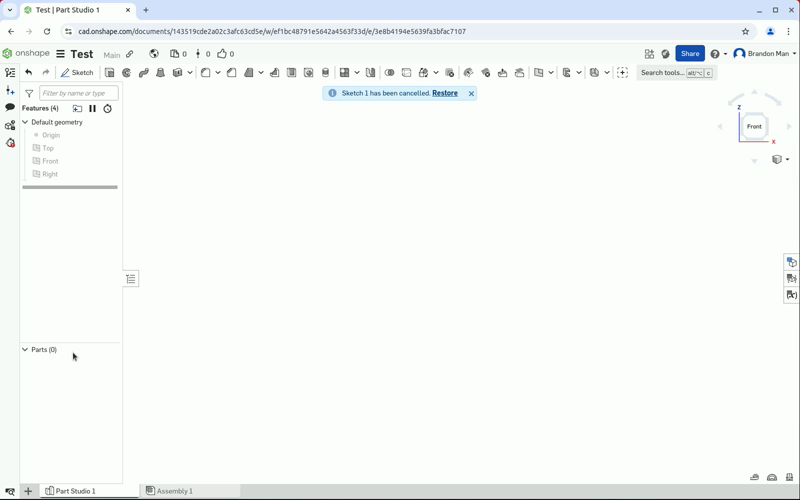
key(shift+y)
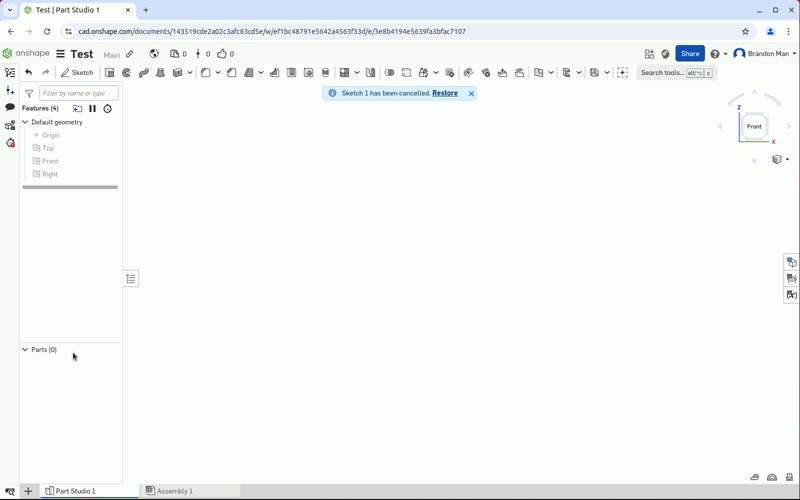
key(shift+s)
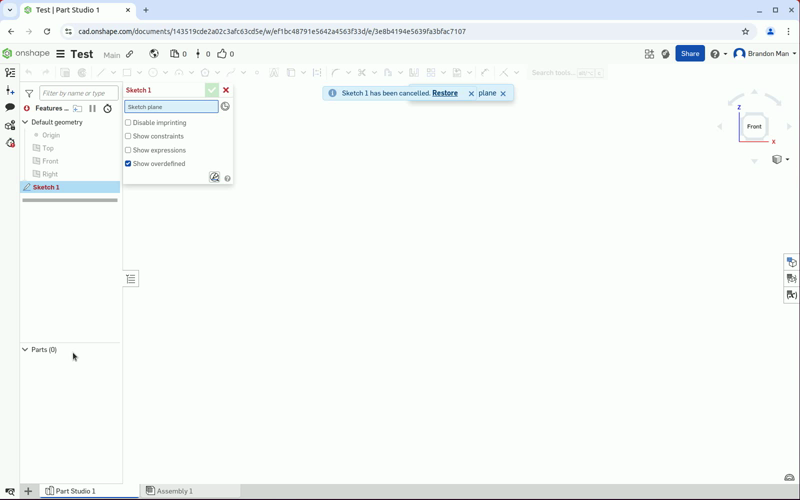
mouse_move(73, 163)
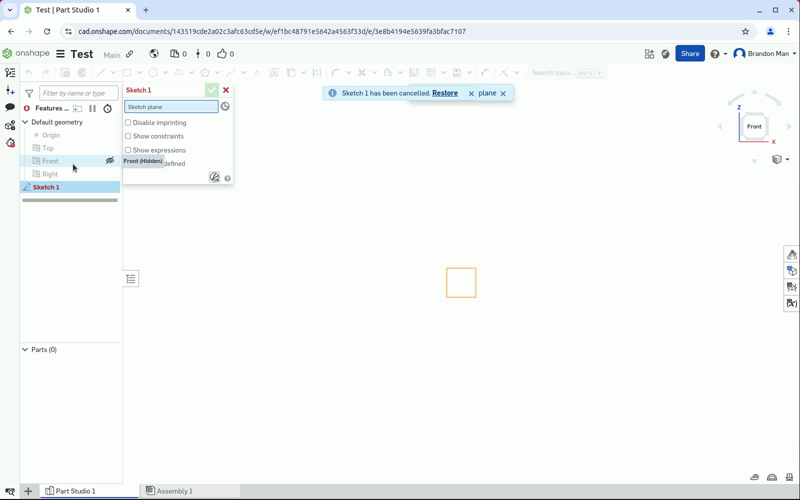
click(73, 163)
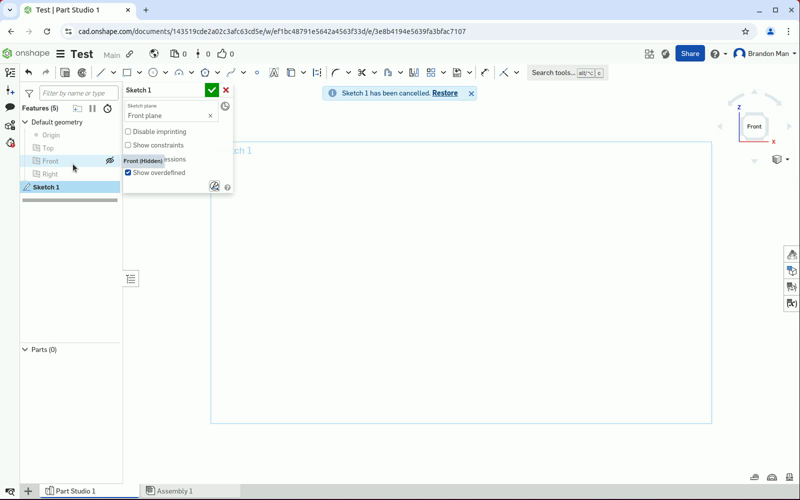
mouse_move(73, 352)
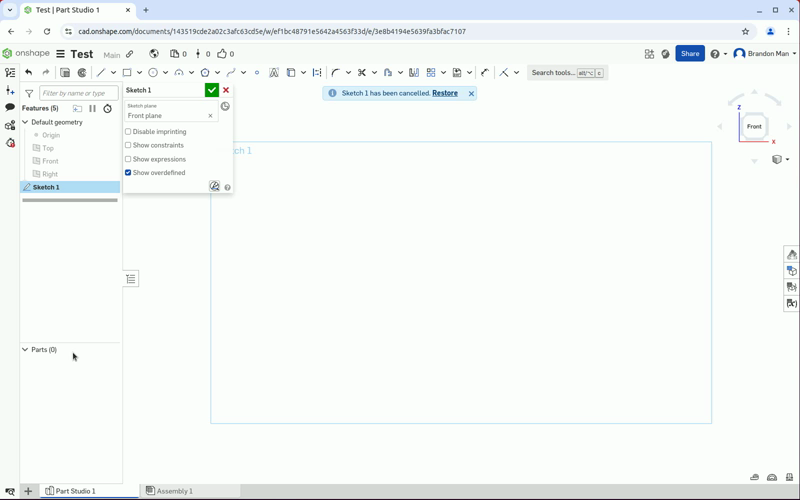
key(y)
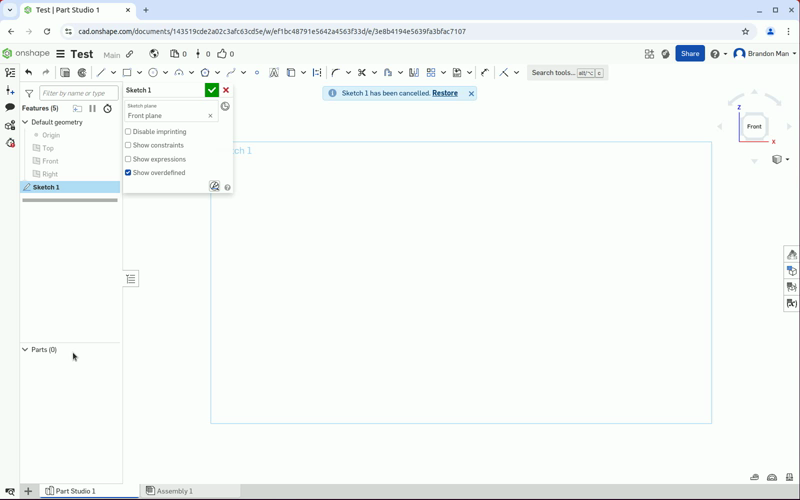
key(l)
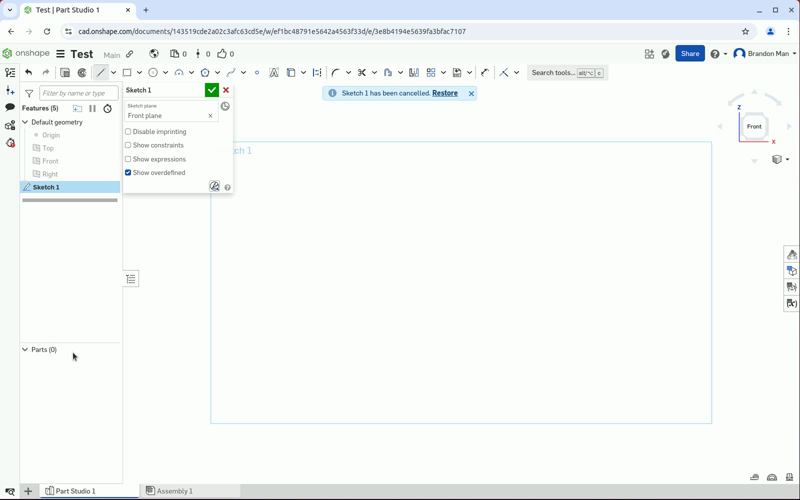
key_down(shift)
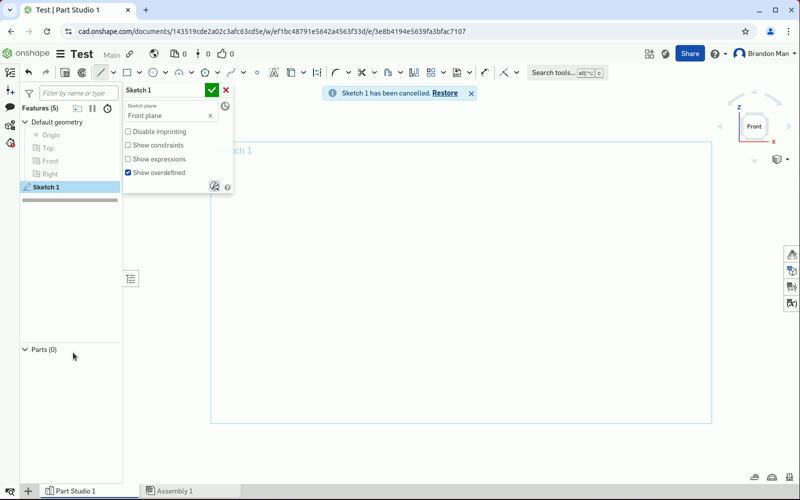
mouse_move(460, 282)
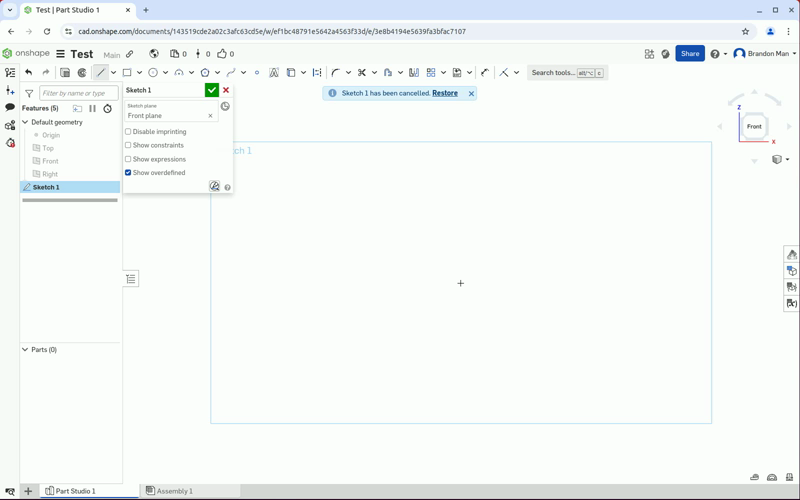
click(460, 282)
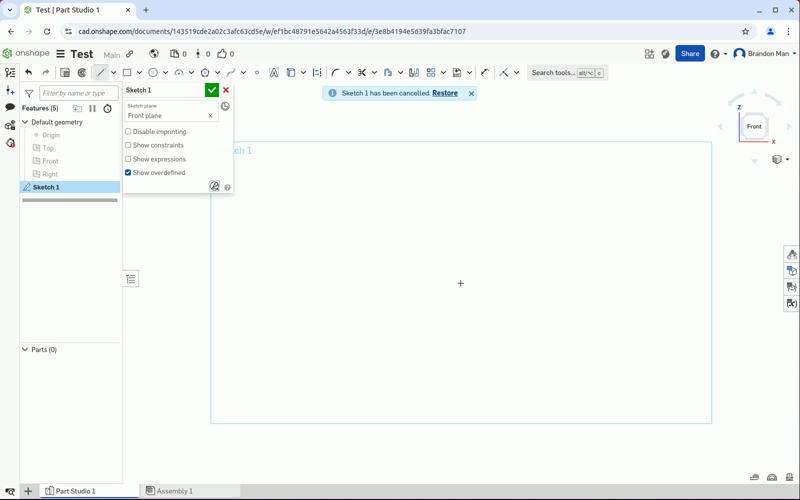
key_up(shift)
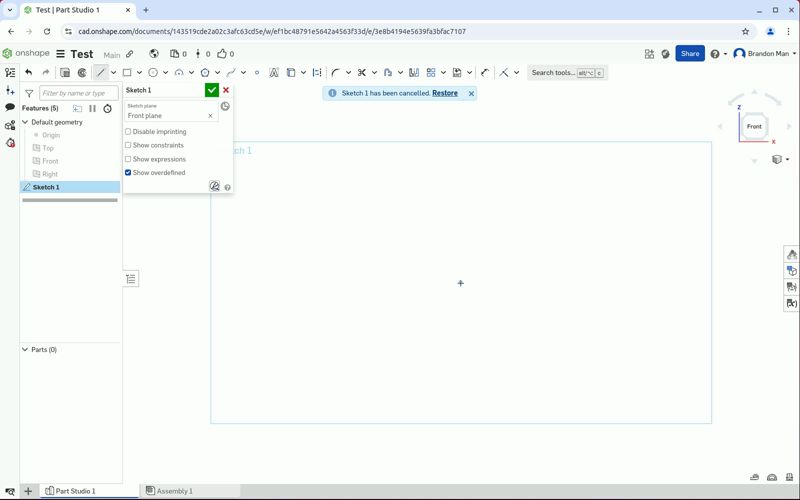
key_down(shift)
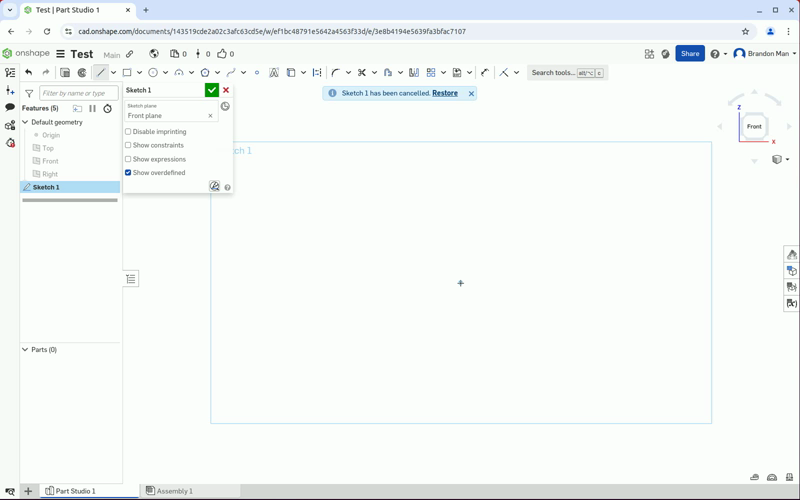
mouse_move(573, 282)
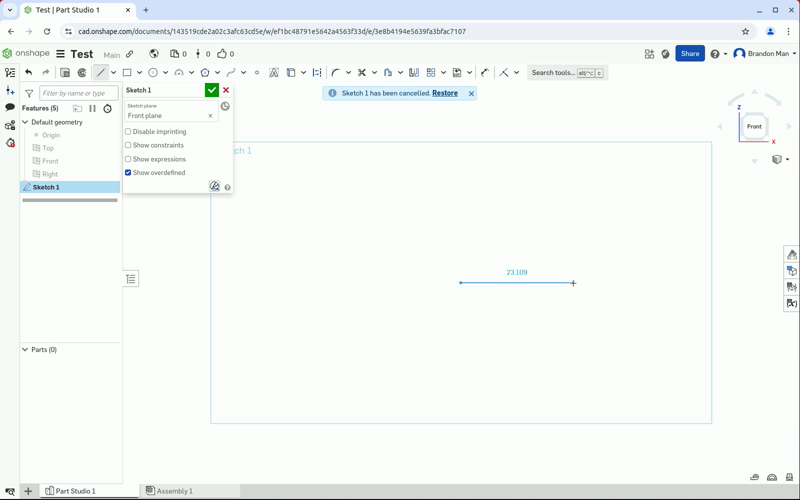
click(573, 282)
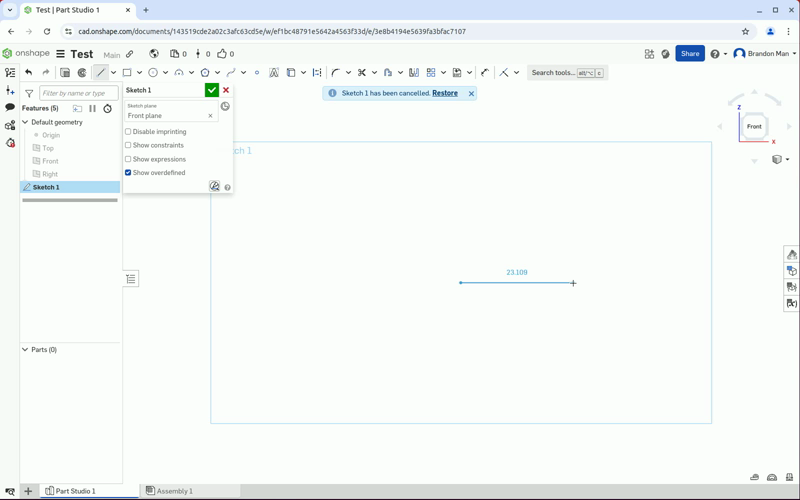
key_up(shift)
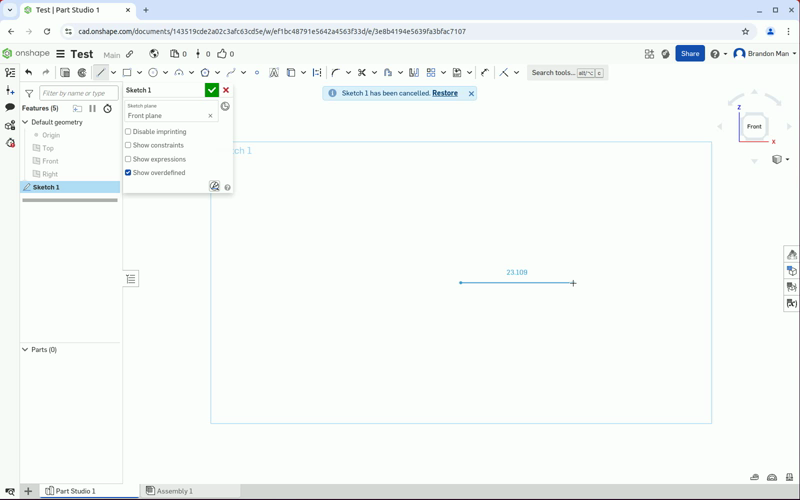
key_down(shift)
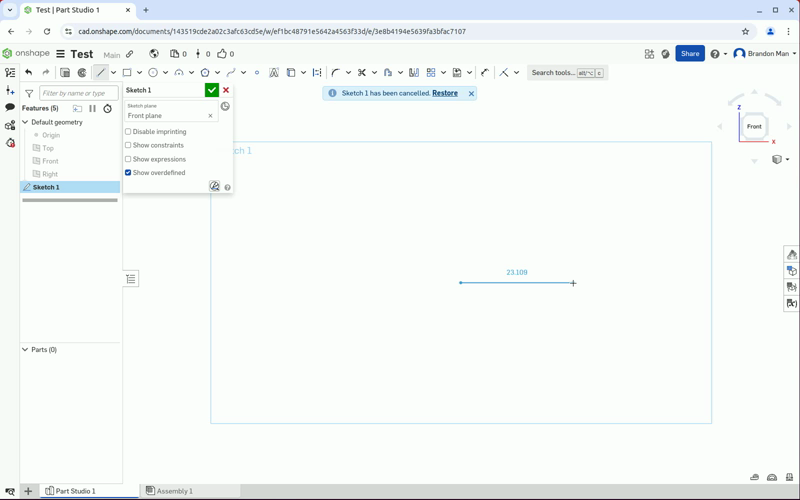
mouse_move(573, 215)
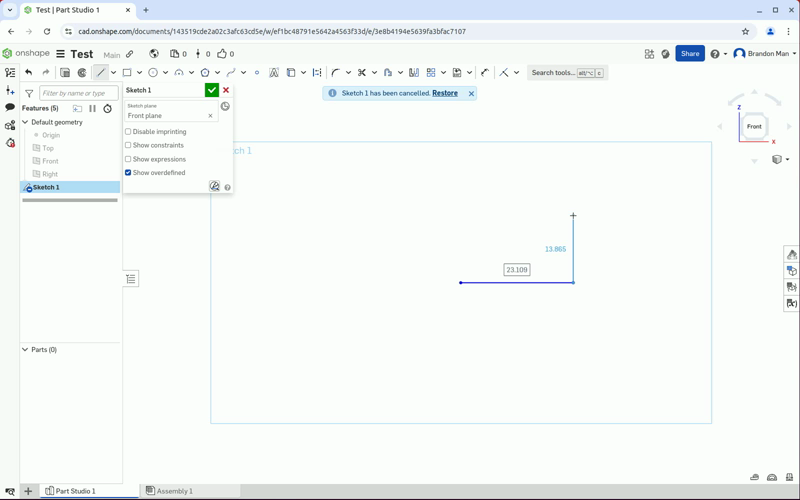
click(573, 215)
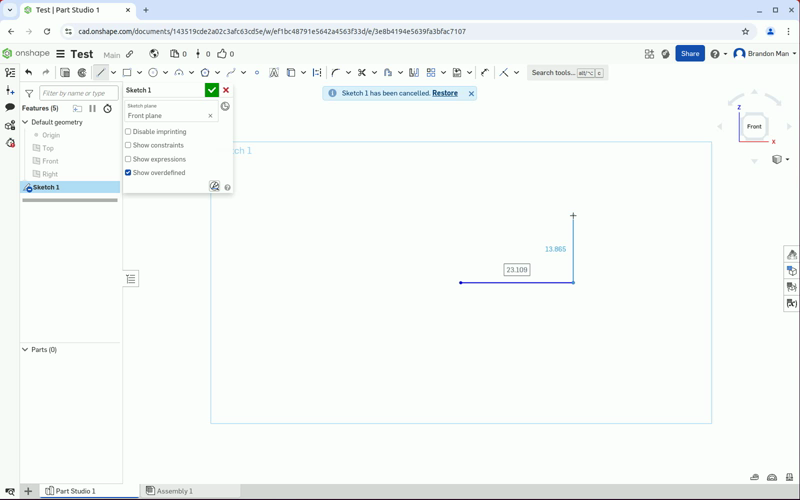
key_up(shift)
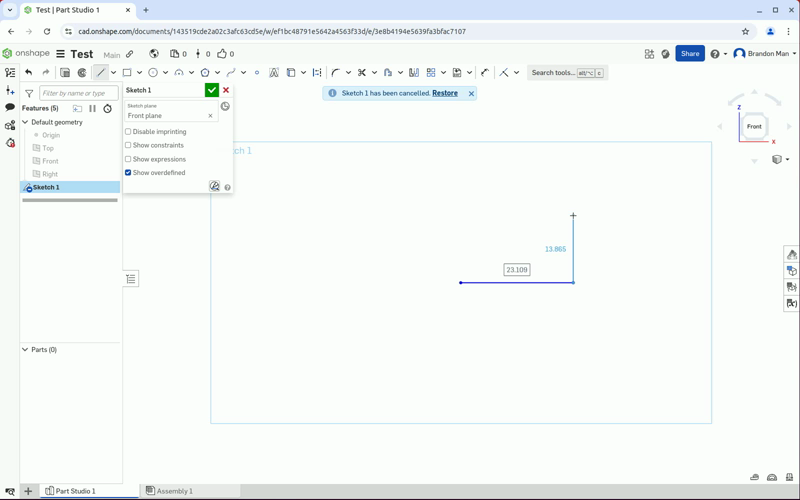
key_down(shift)
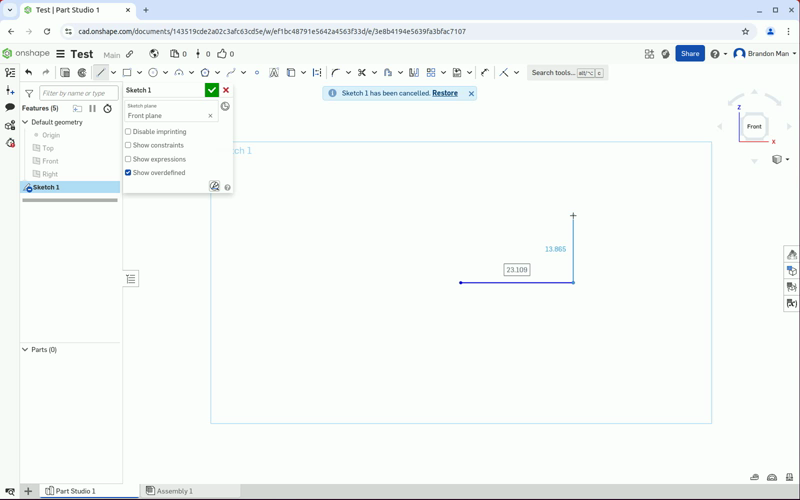
mouse_move(460, 215)
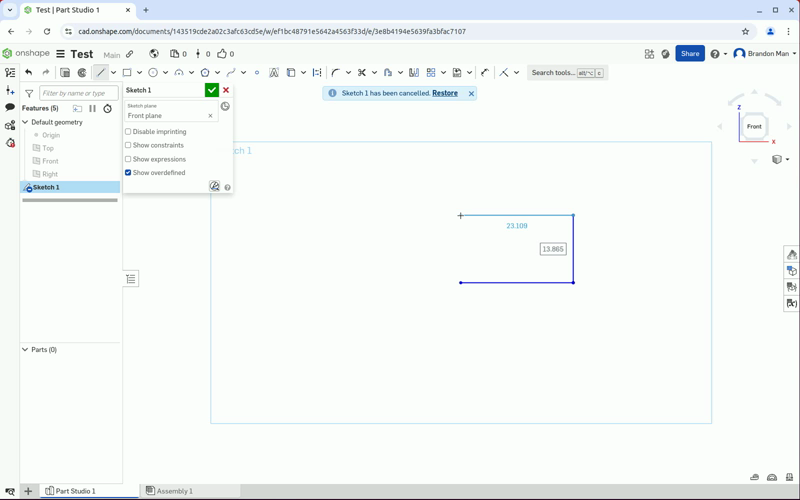
click(460, 215)
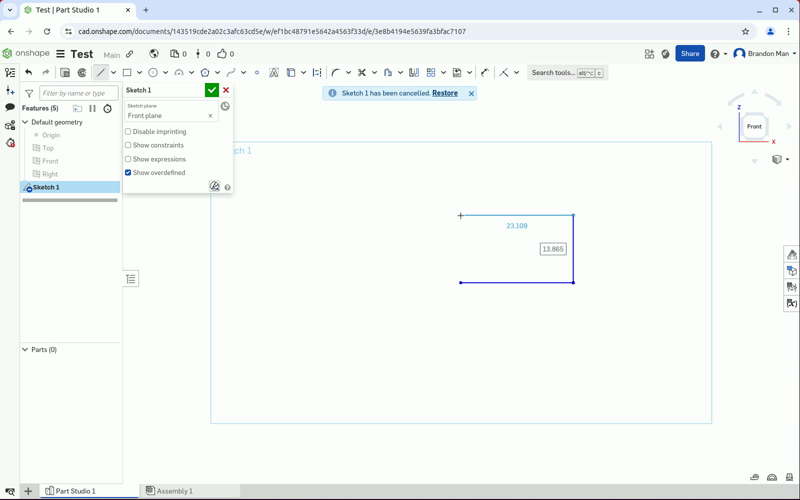
key_up(shift)
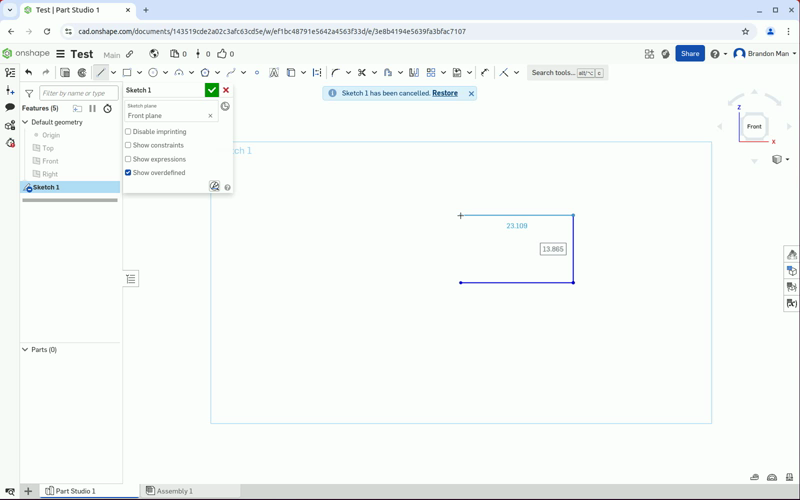
key_down(shift)
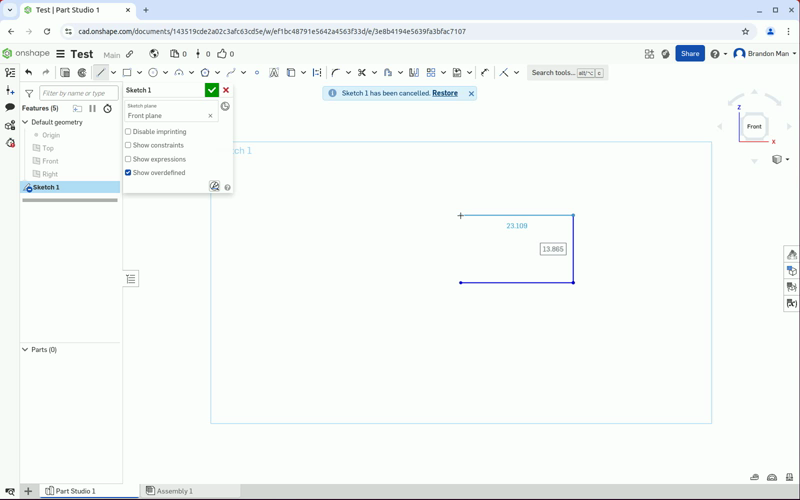
mouse_move(460, 282)
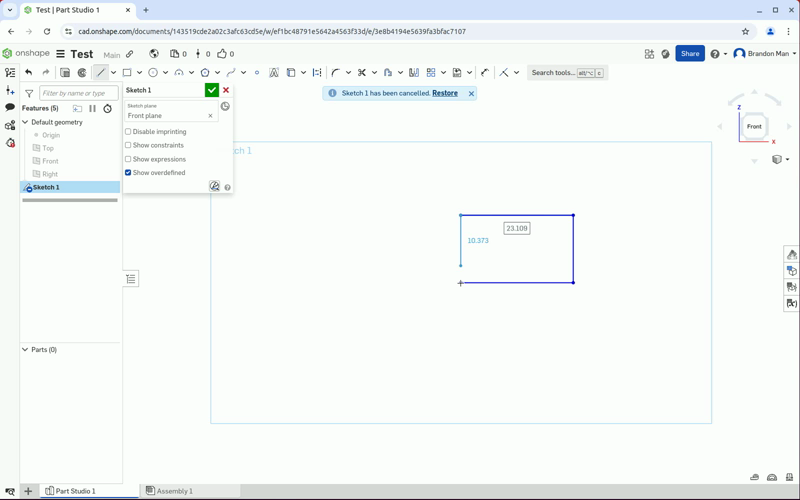
key_up(shift)
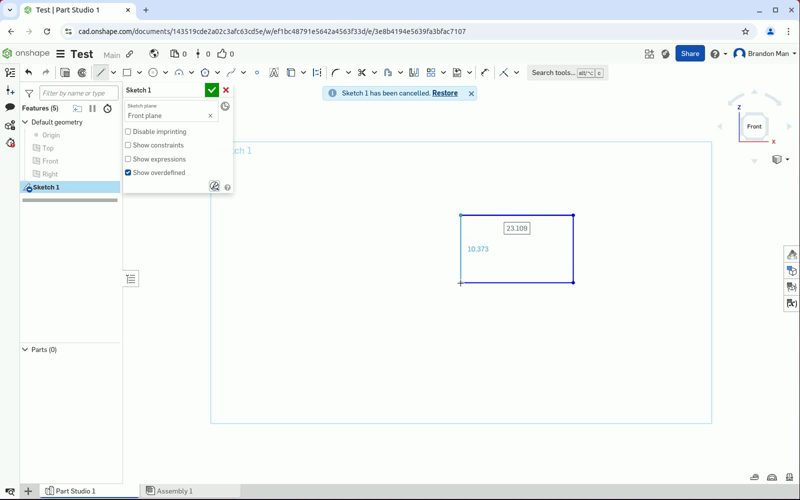
click(460, 282)
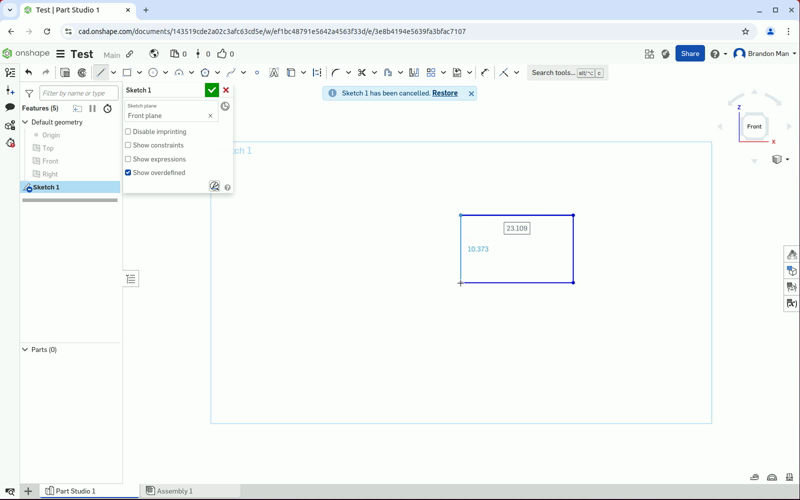
key(esc)
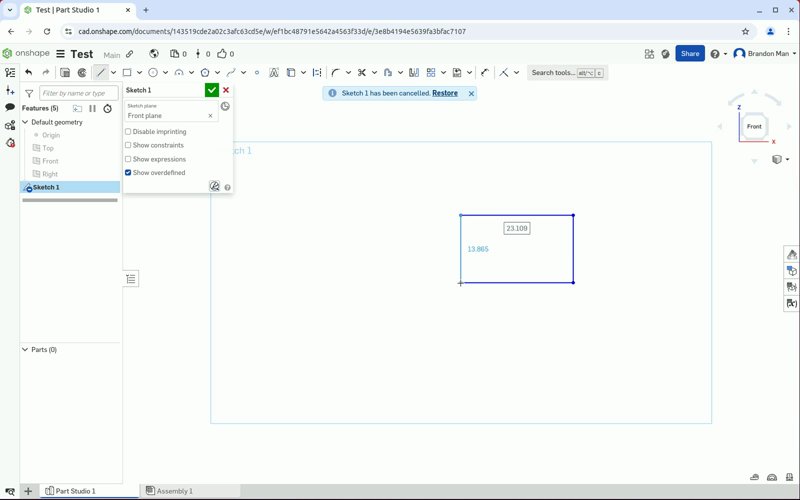
mouse_move(506, 252)
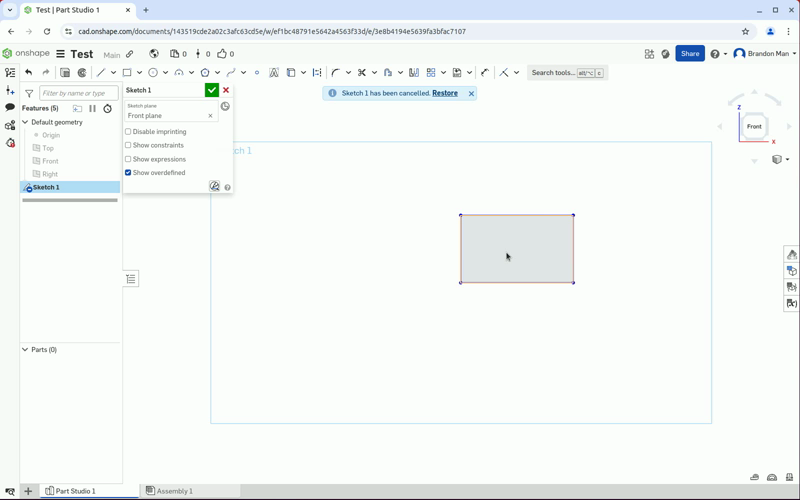
click(506, 252)
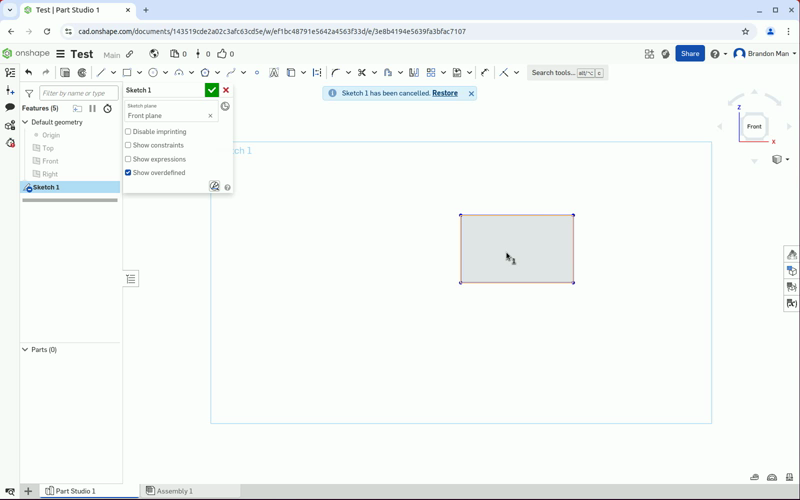
mouse_move(73, 352)
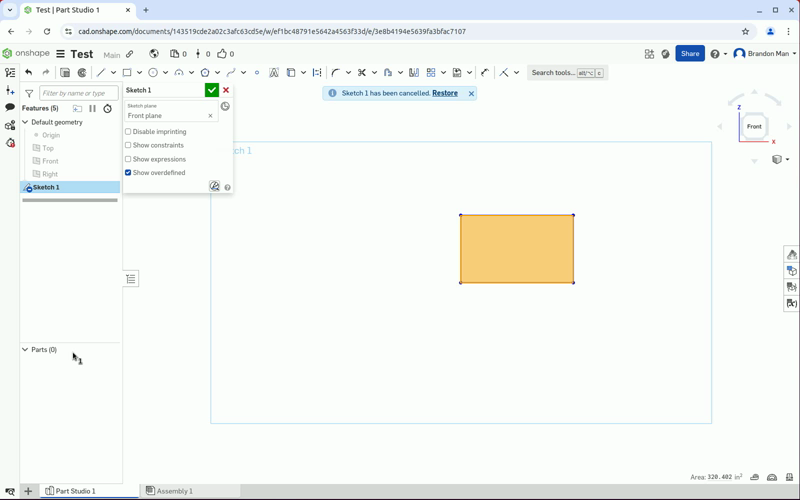
key(shift+y)
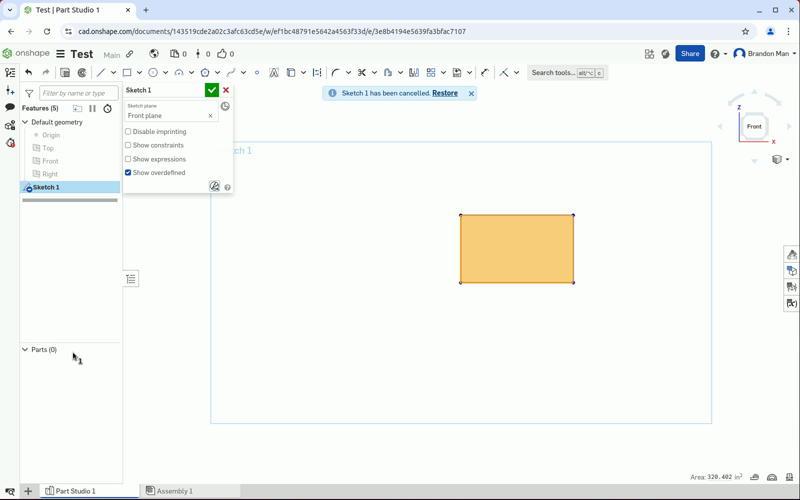
key(shift+e)
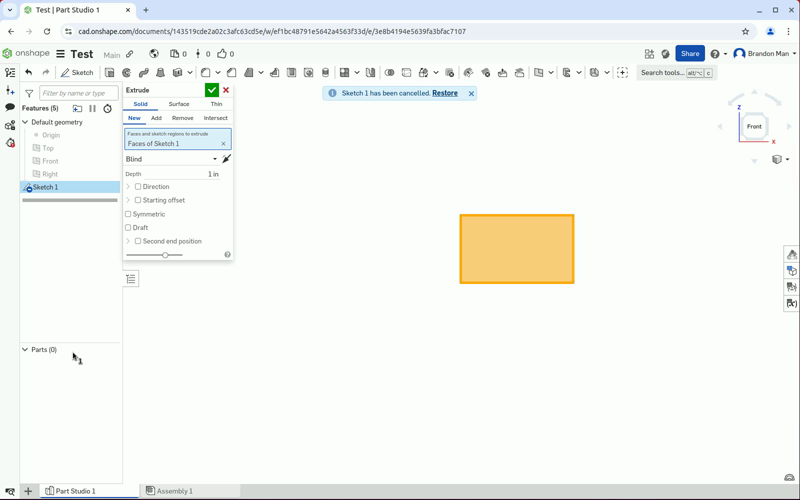
mouse_move(143, 106)
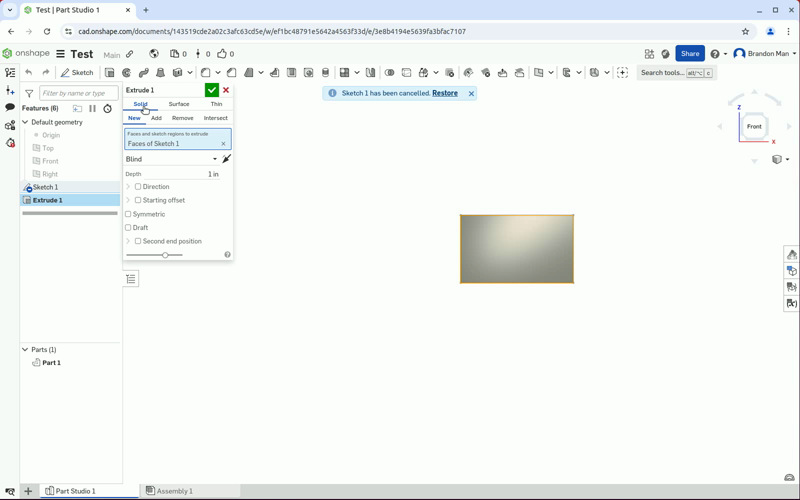
click(143, 106)
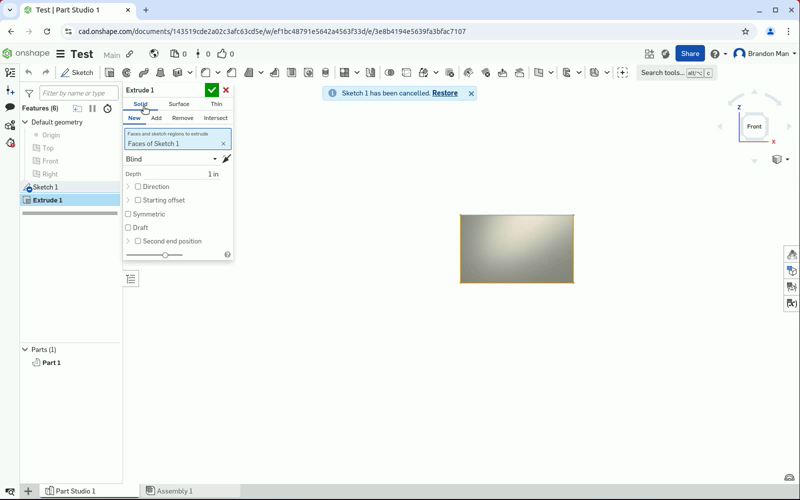
mouse_move(137, 120)
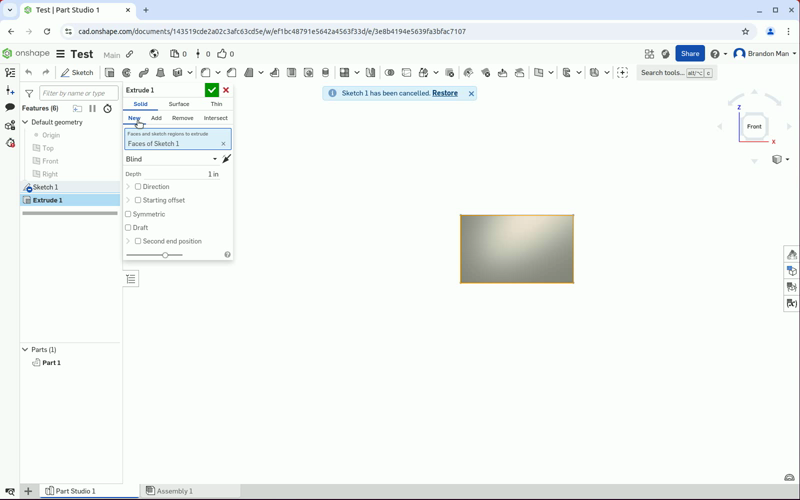
click(137, 120)
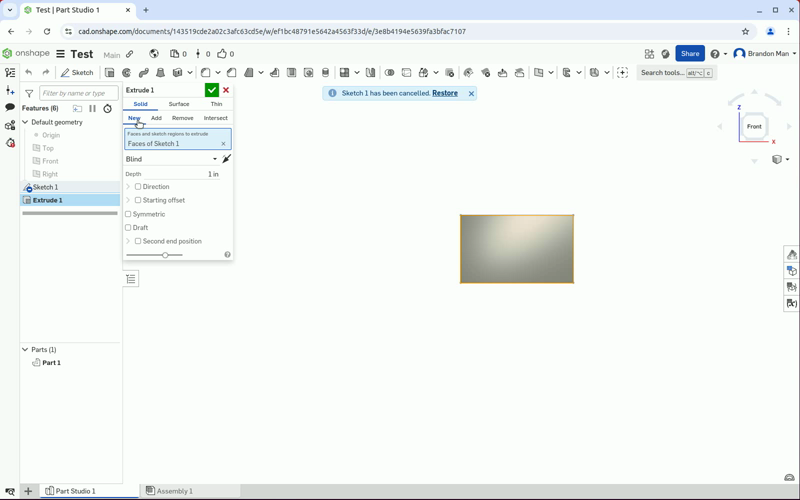
key(tab, 4)
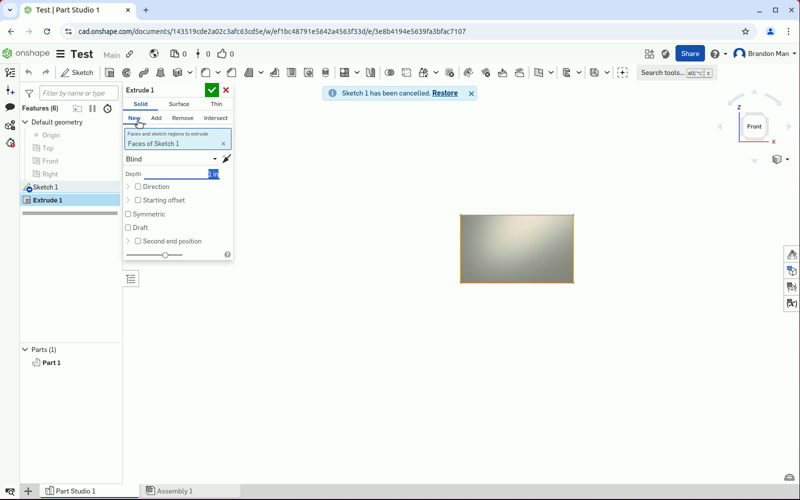
text(9.147)
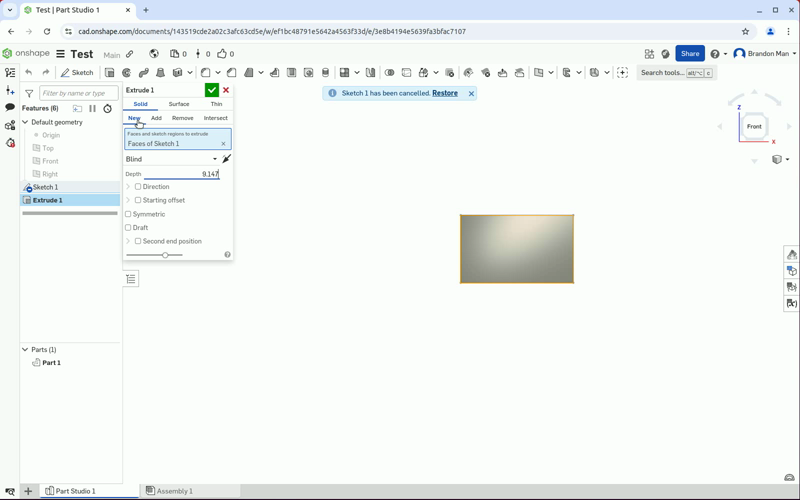
key(enter)
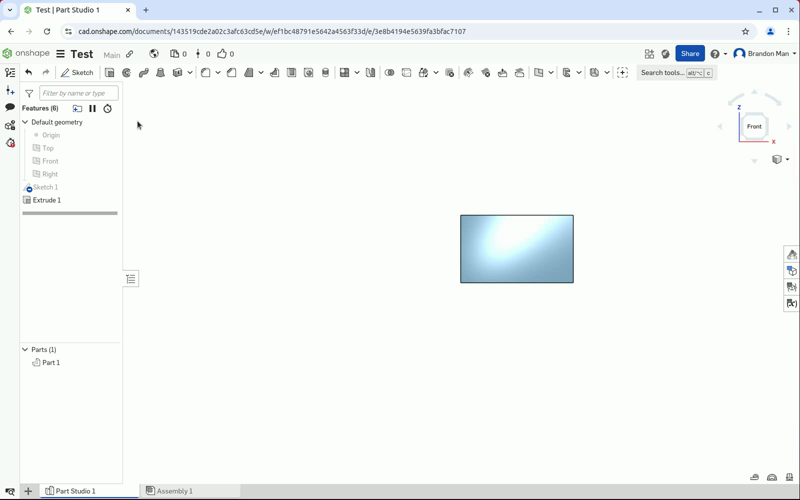
key(shift+h)
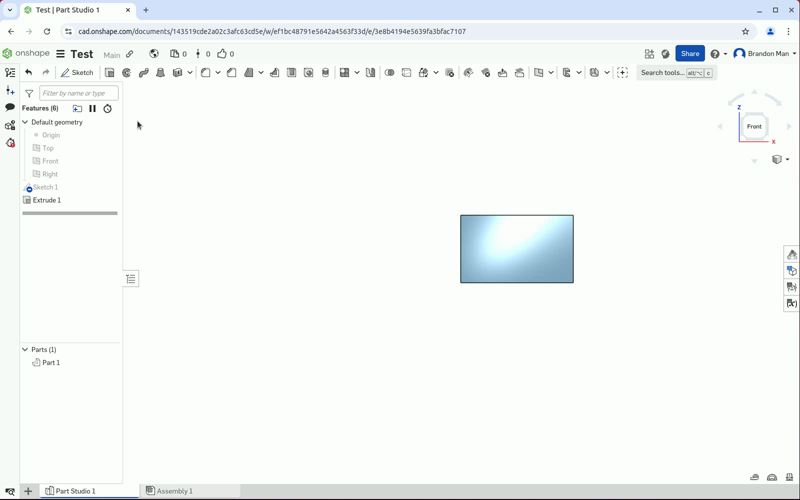
key(shift+h)
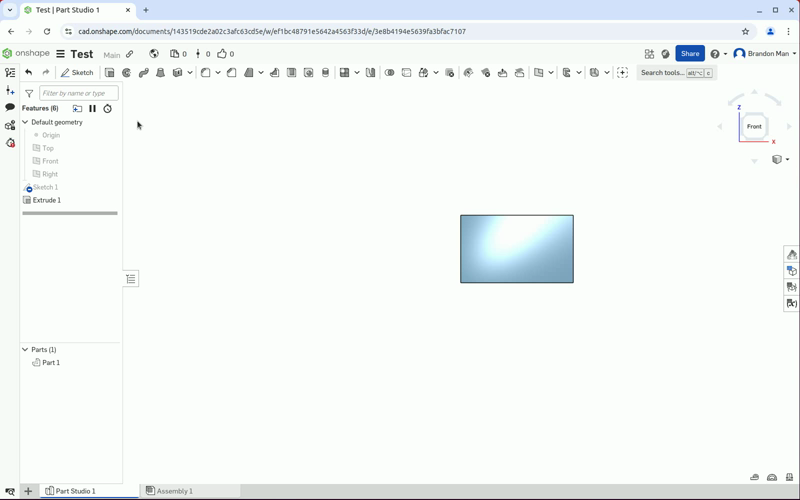
mouse_move(73, 189)
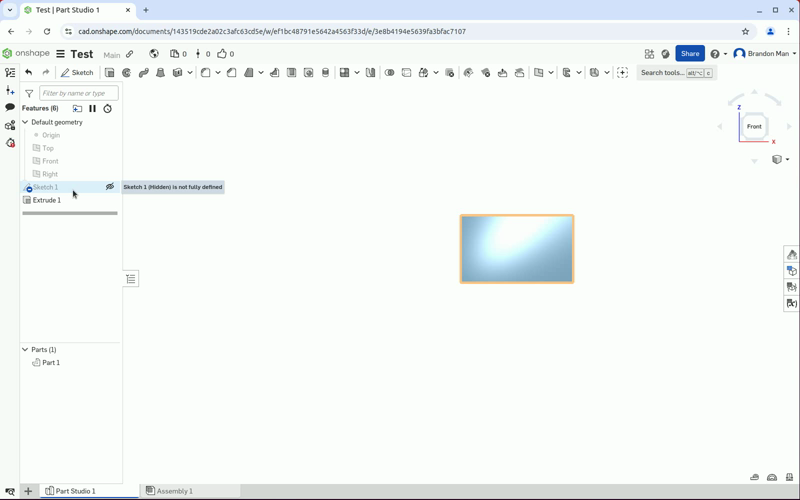
click(73, 189)
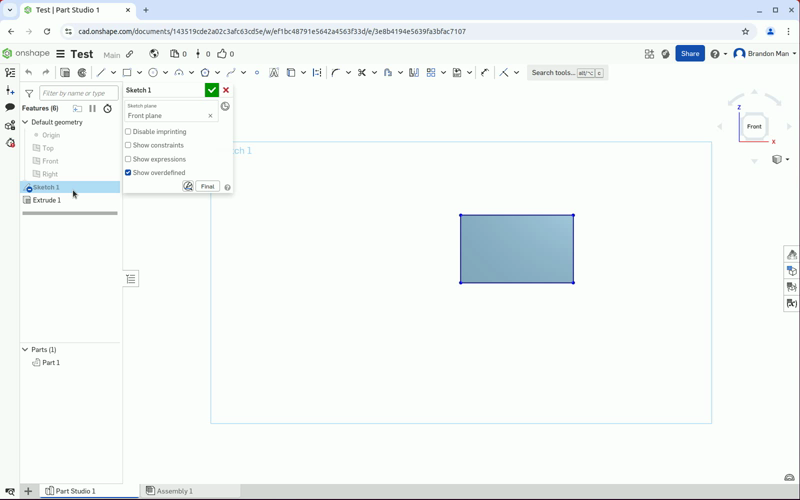
mouse_move(229, 92)
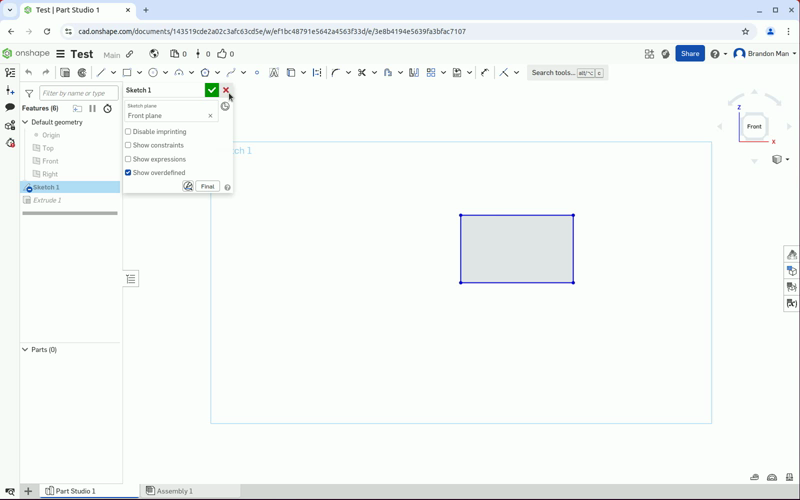
click(229, 92)
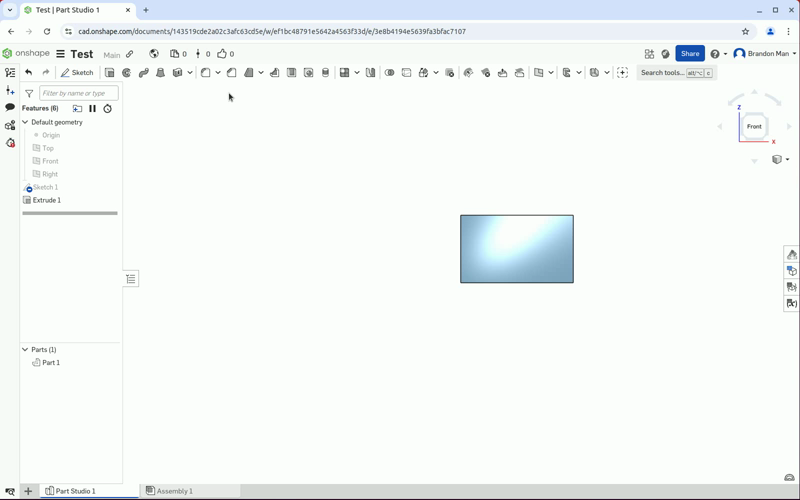
mouse_move(541, 75)
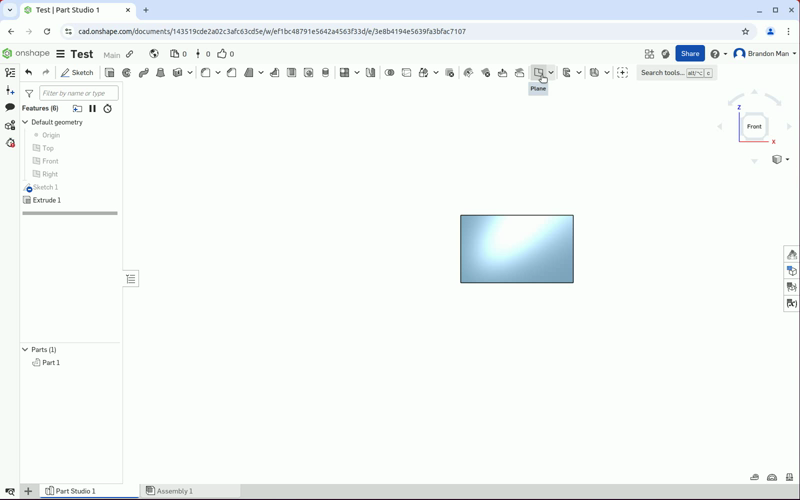
click(541, 75)
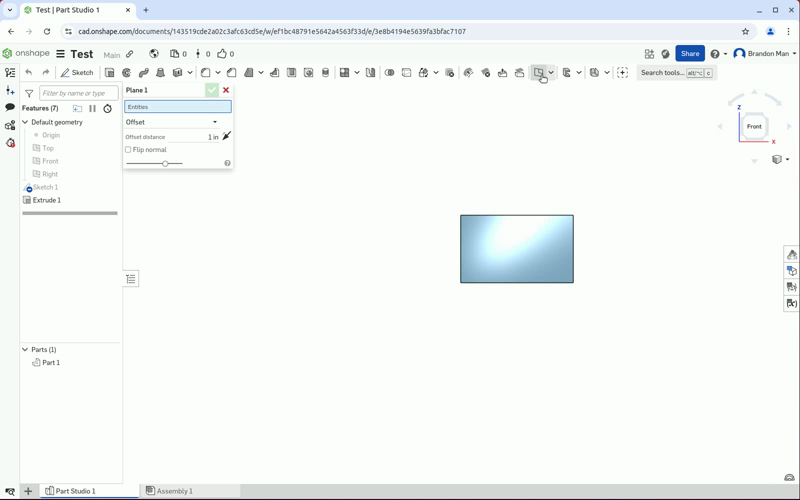
mouse_move(73, 163)
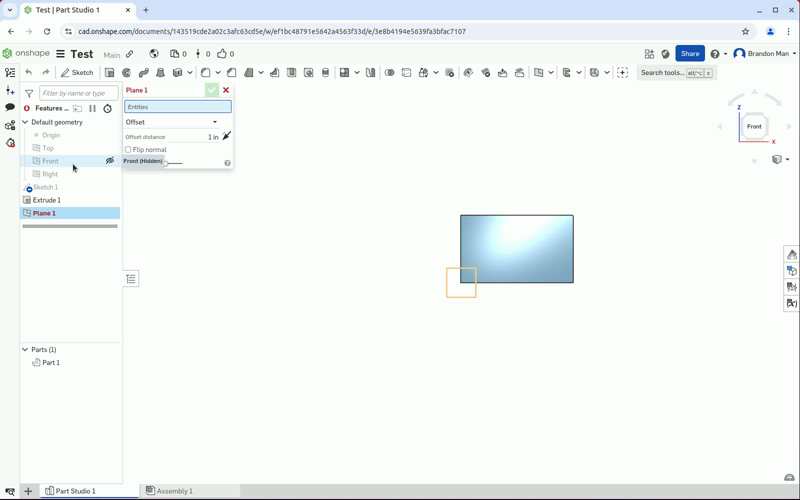
click(73, 163)
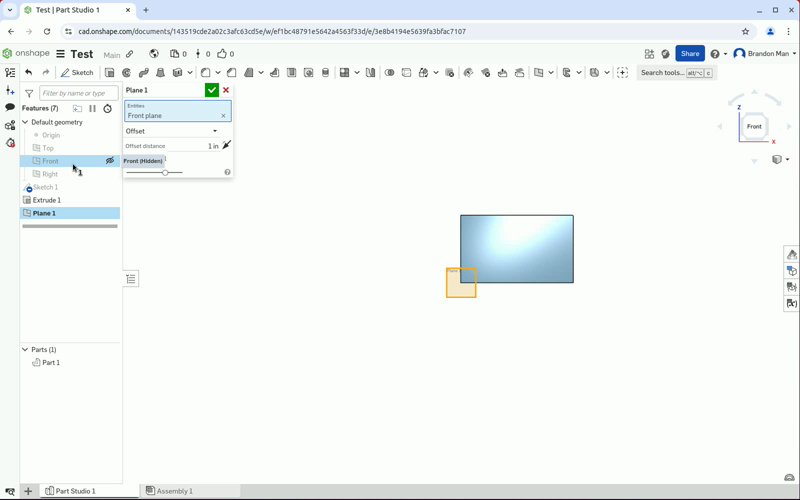
key(tab, 2)
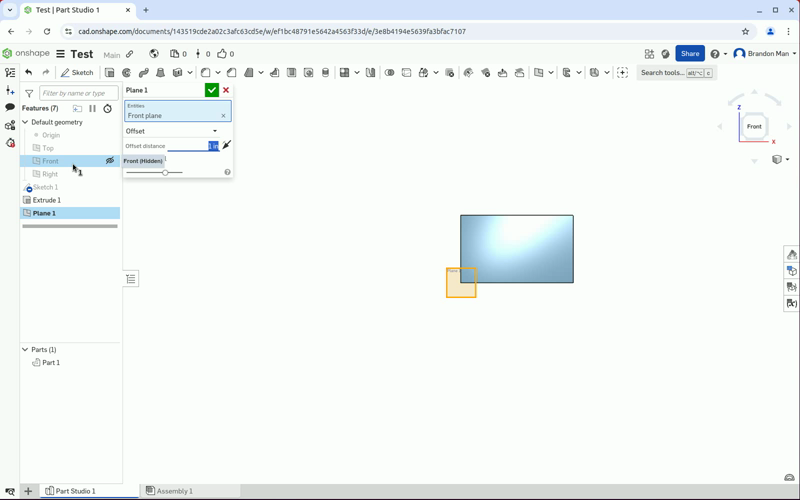
text(9.151)
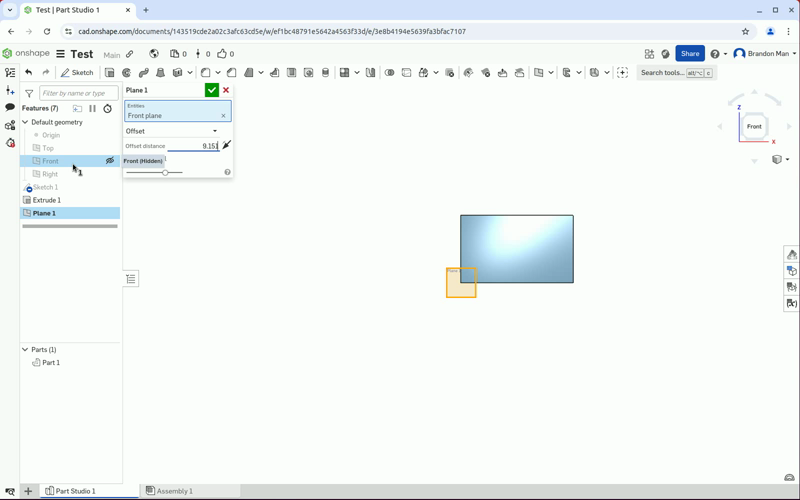
key(enter, 2)
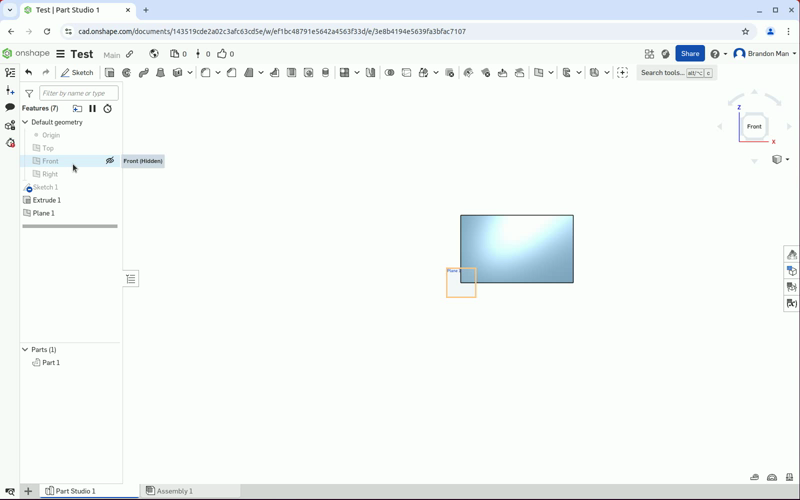
key(shift+s)
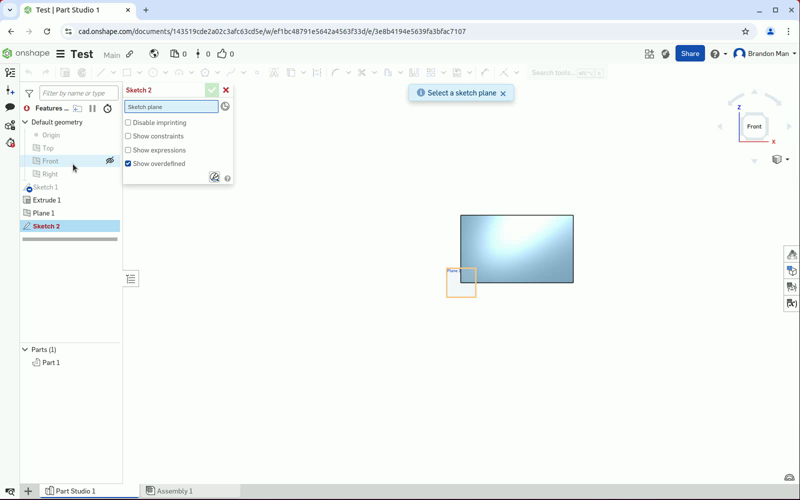
mouse_move(73, 215)
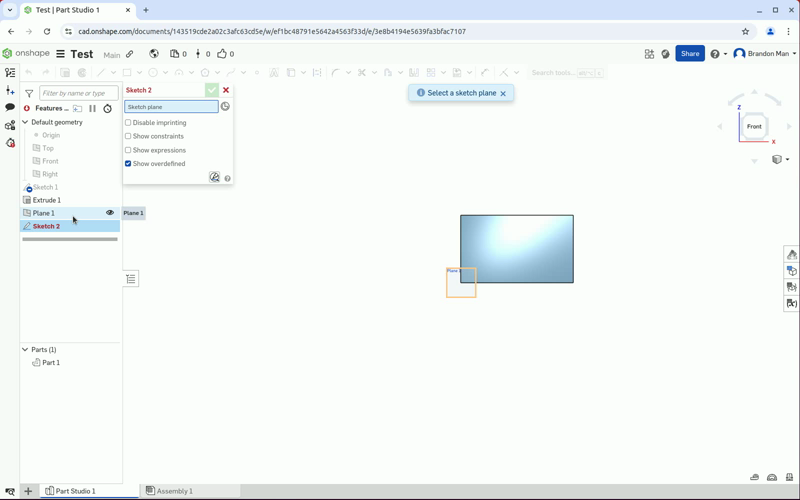
click(73, 215)
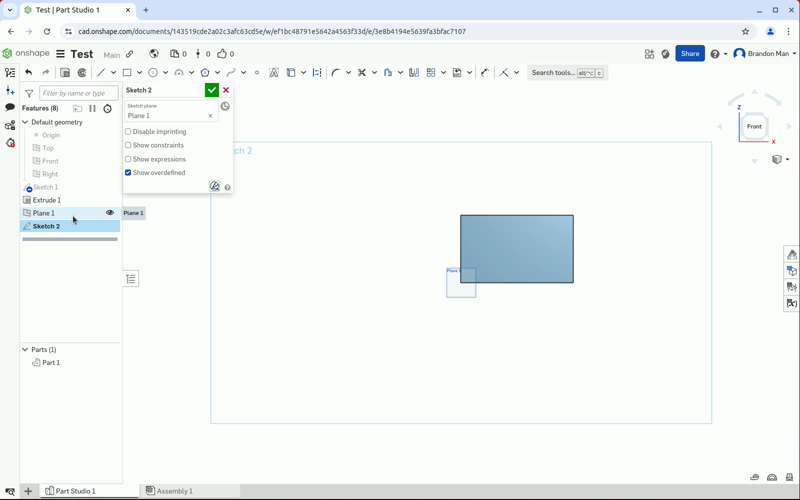
mouse_move(73, 352)
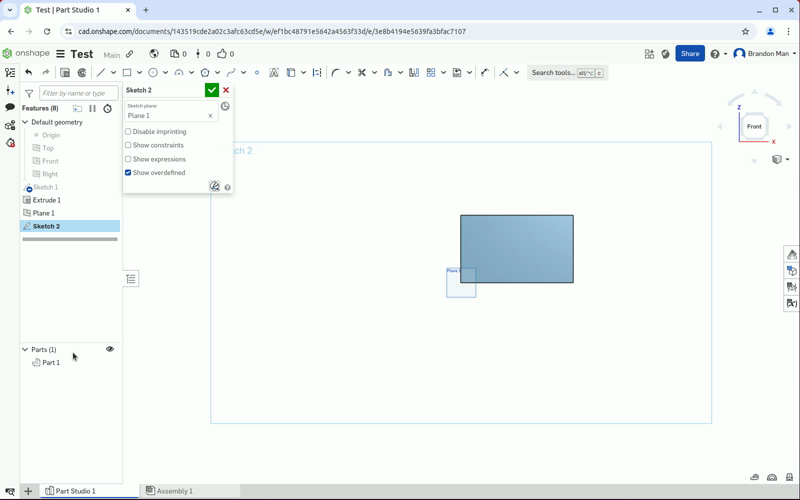
key(y)
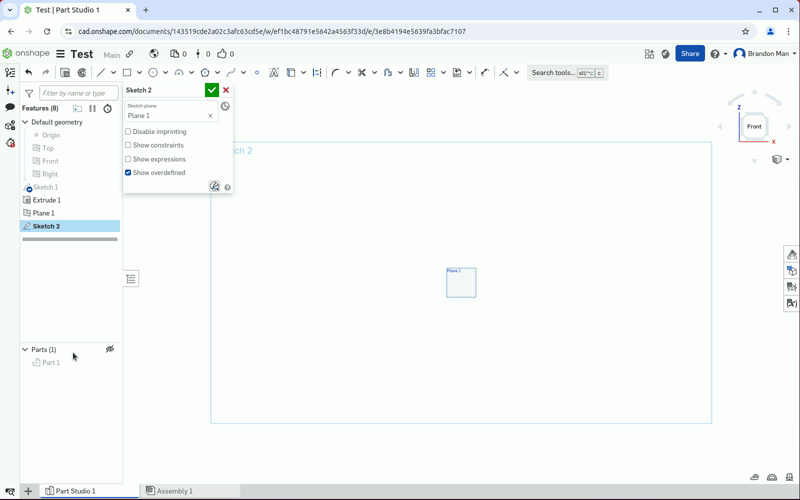
key(a)
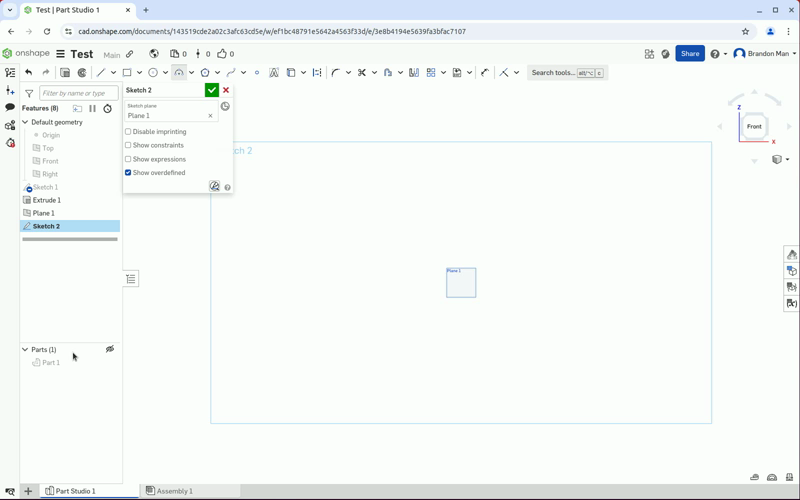
key_down(shift)
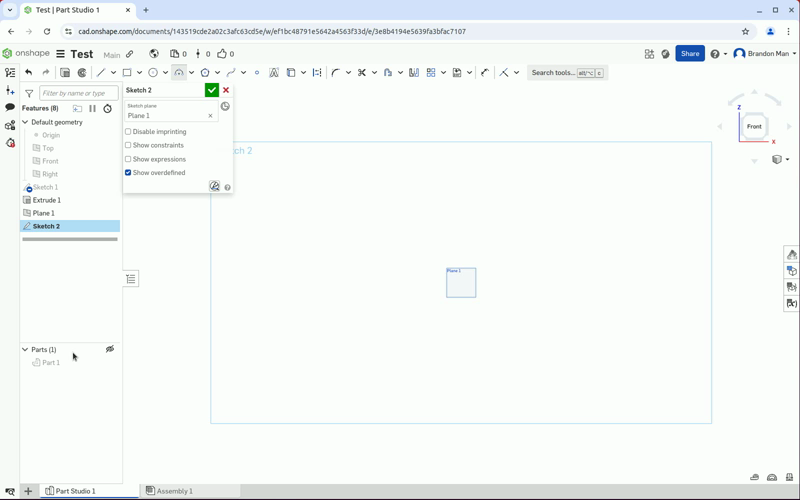
mouse_move(483, 215)
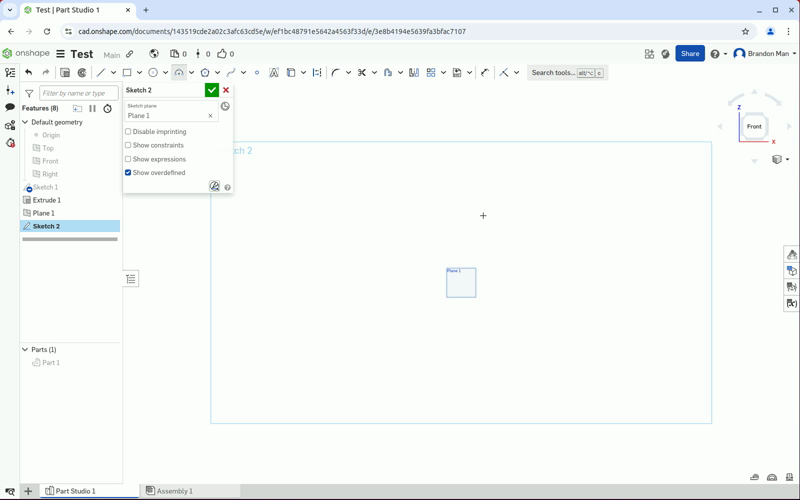
click(483, 215)
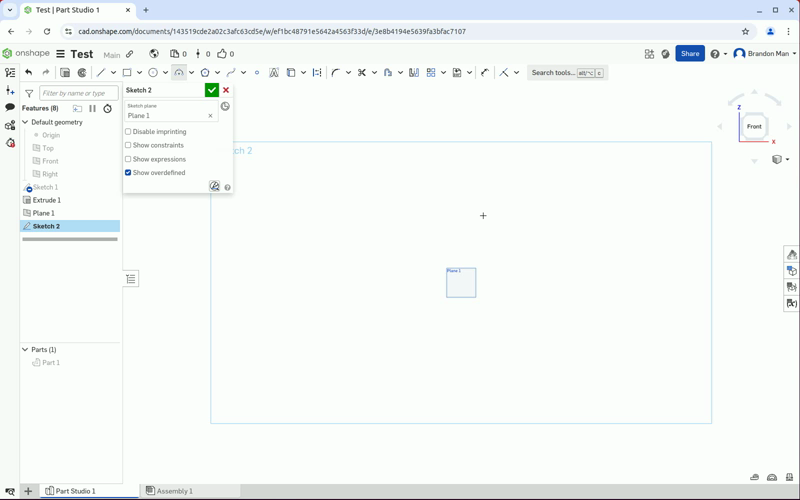
key_up(shift)
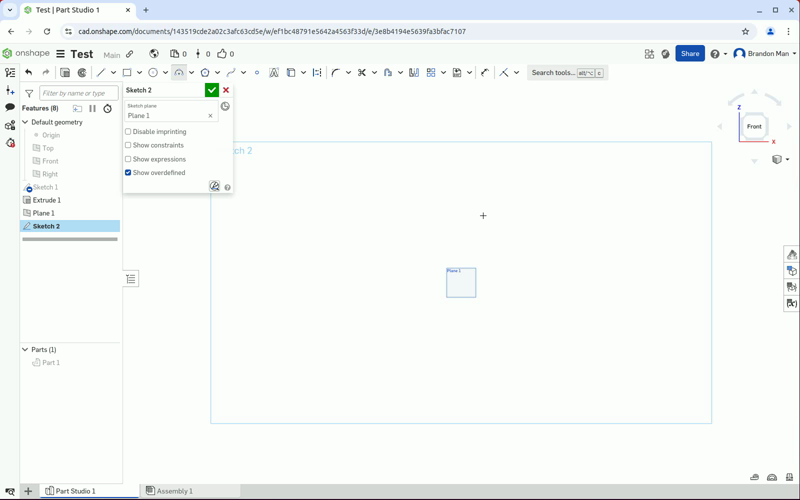
key_down(shift)
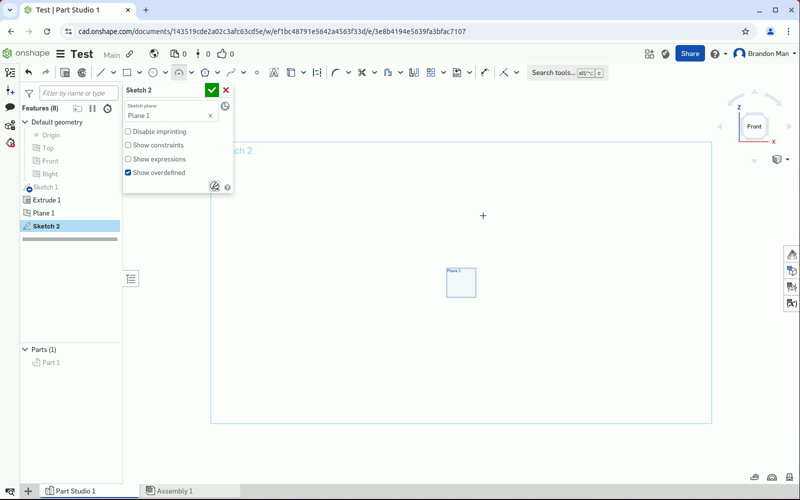
mouse_move(551, 215)
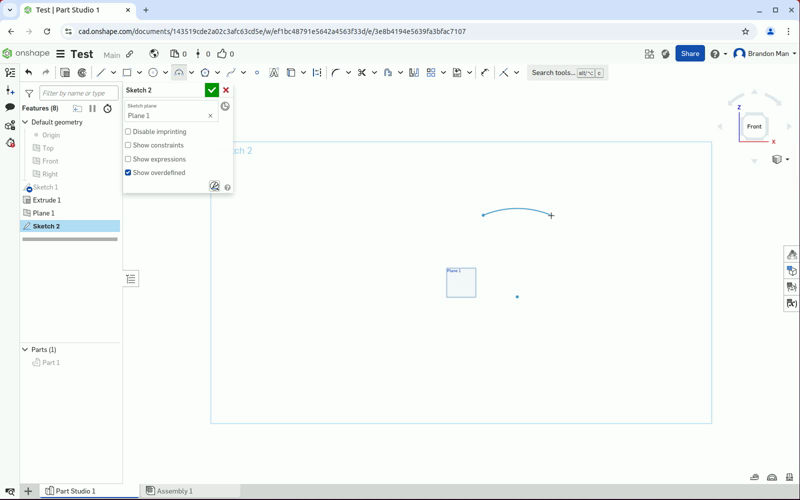
click(551, 215)
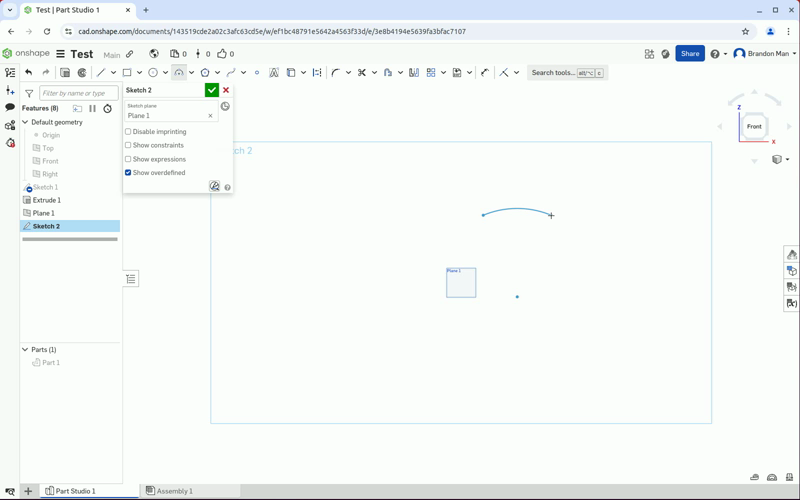
mouse_move(517, 249)
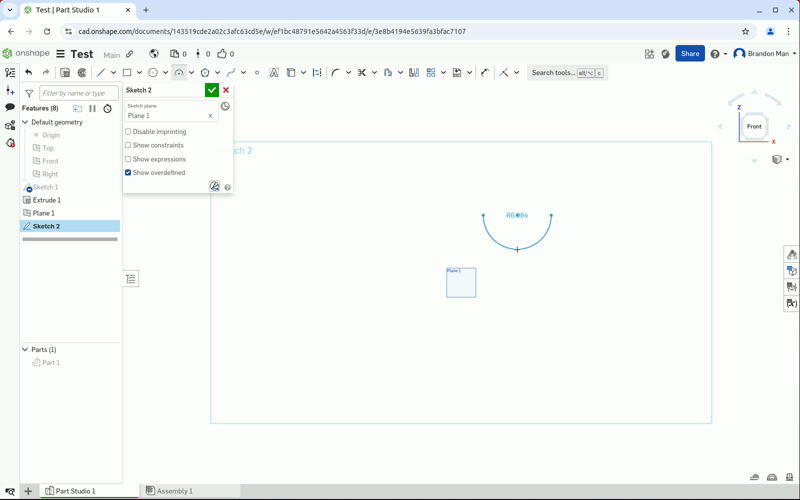
click(517, 249)
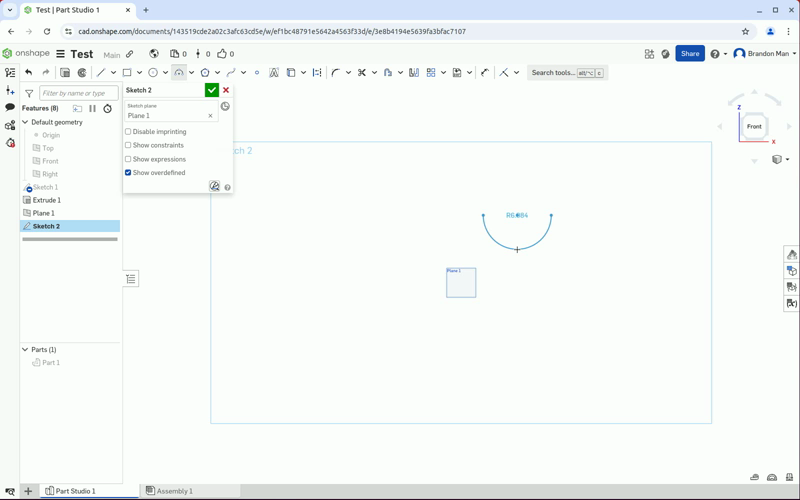
key_up(shift)
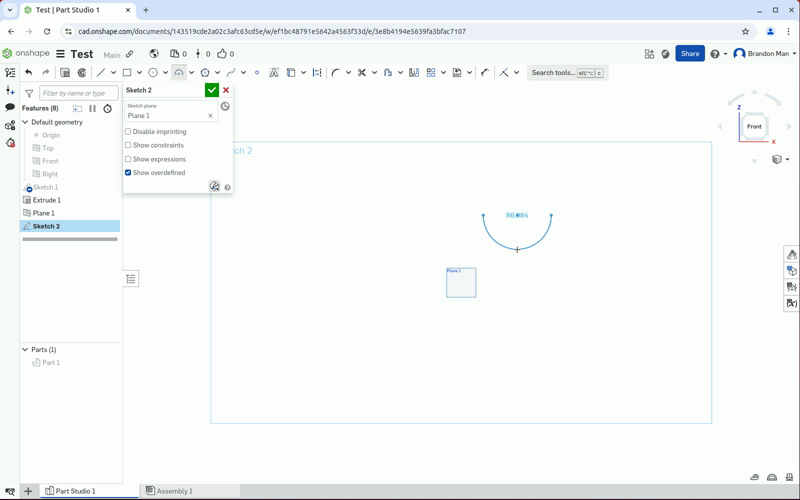
key(esc)
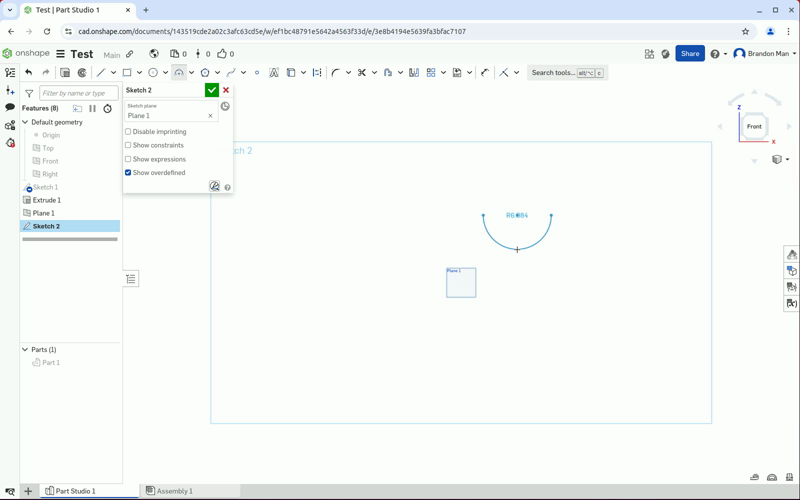
key(l)
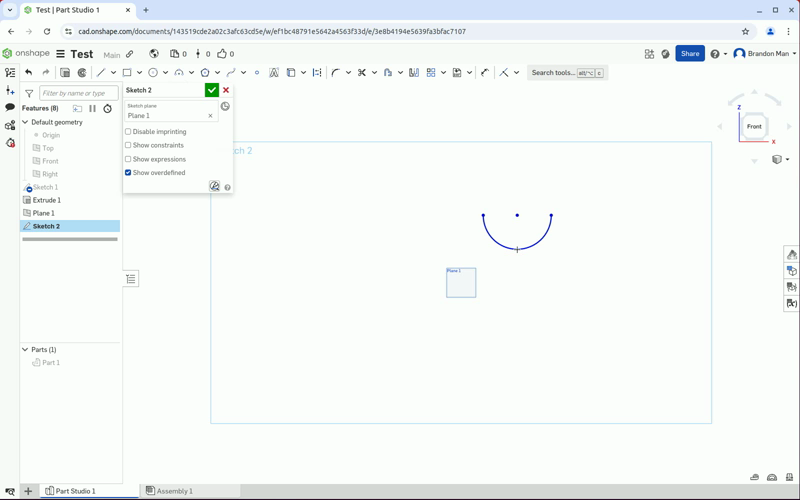
mouse_move(551, 215)
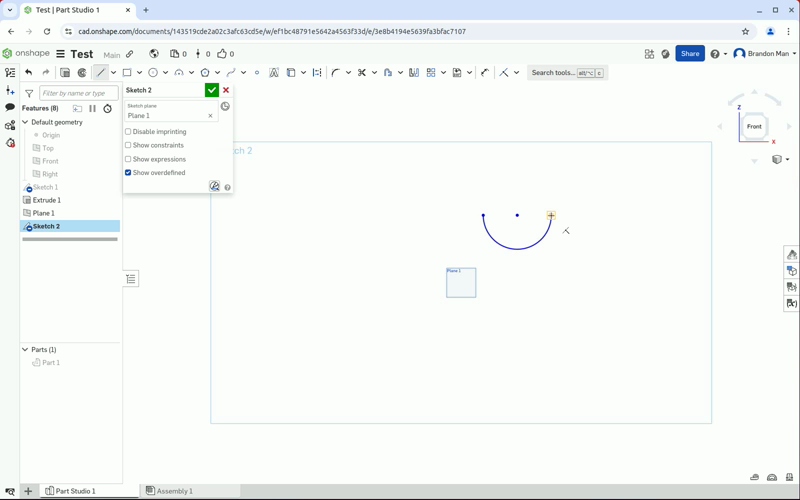
click(551, 215)
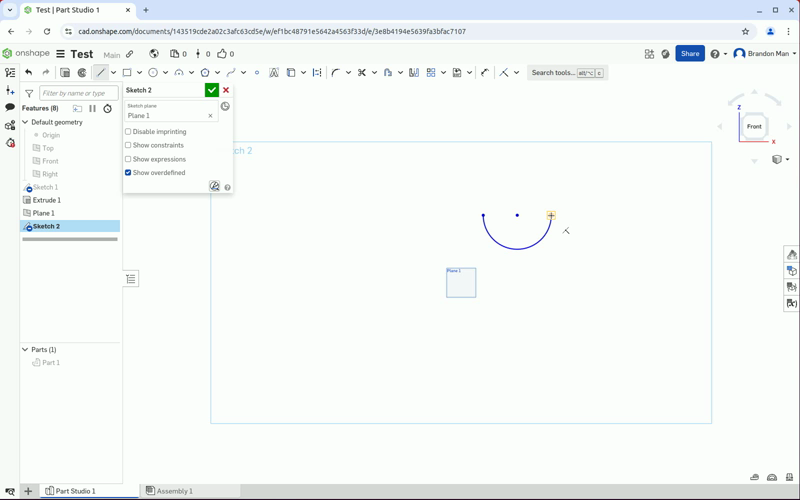
key_down(shift)
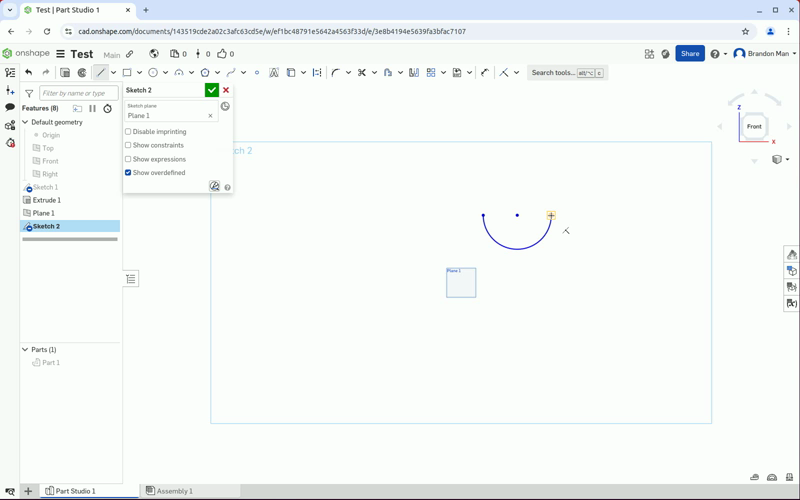
mouse_move(483, 215)
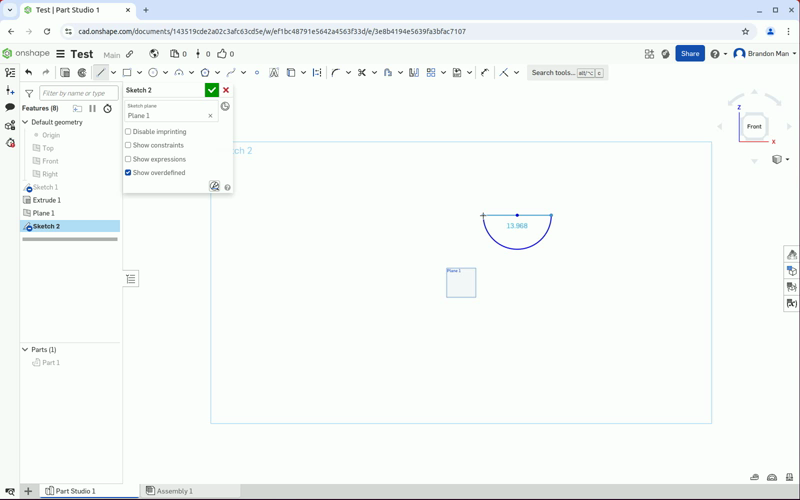
key_up(shift)
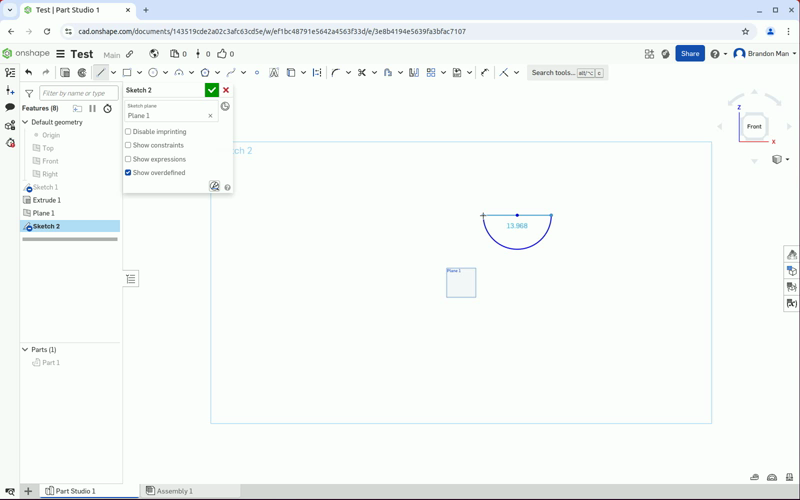
click(483, 215)
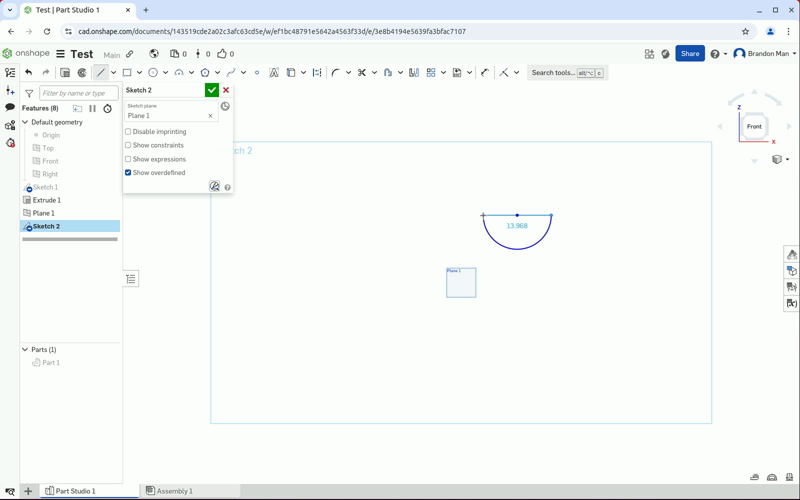
key(esc)
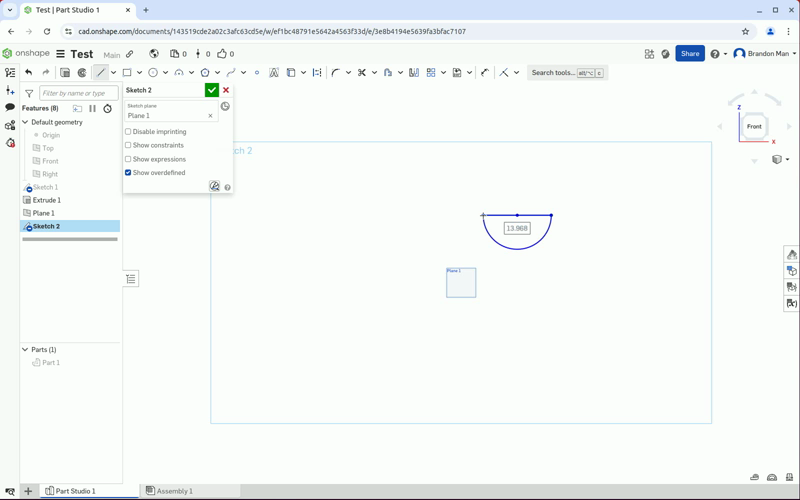
mouse_move(519, 243)
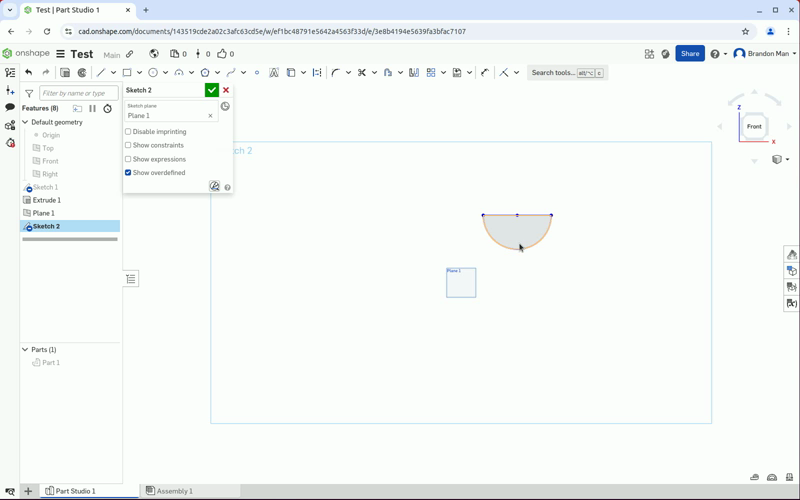
click(519, 243)
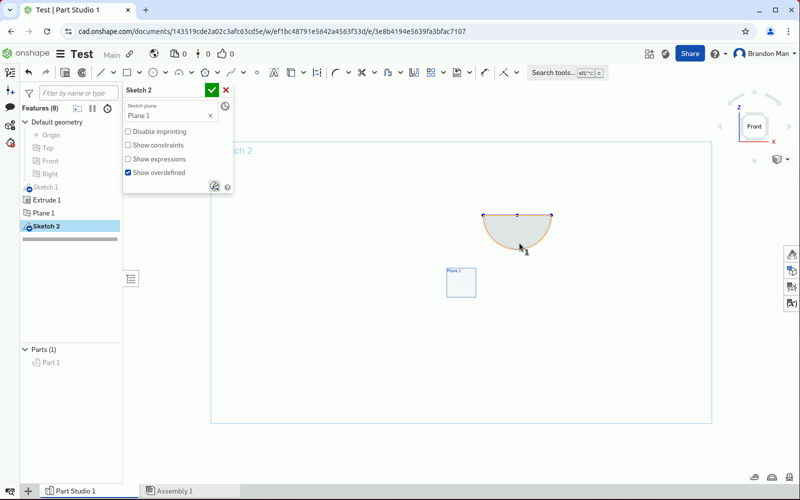
mouse_move(73, 352)
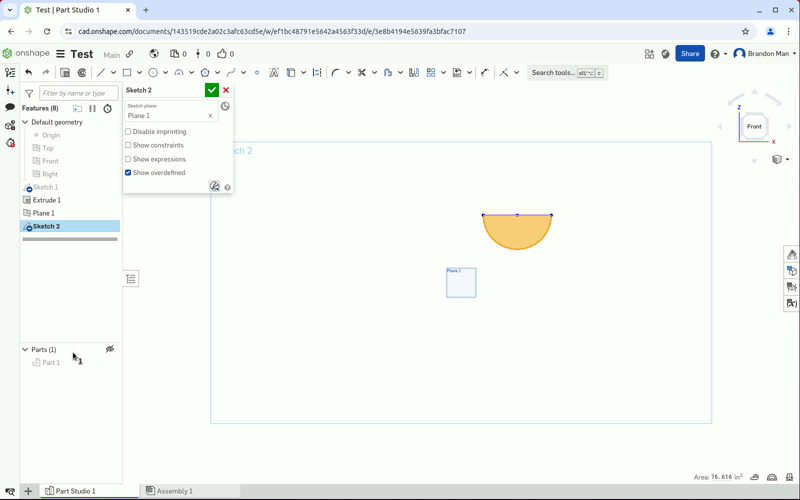
key(shift+y)
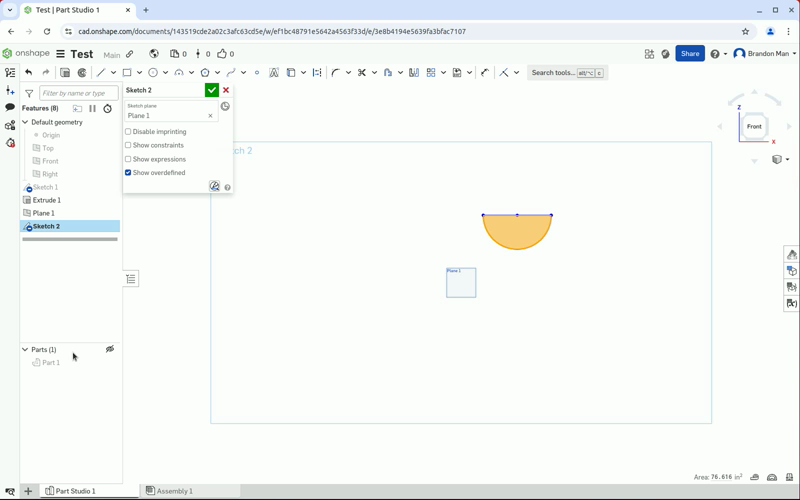
key(shift+e)
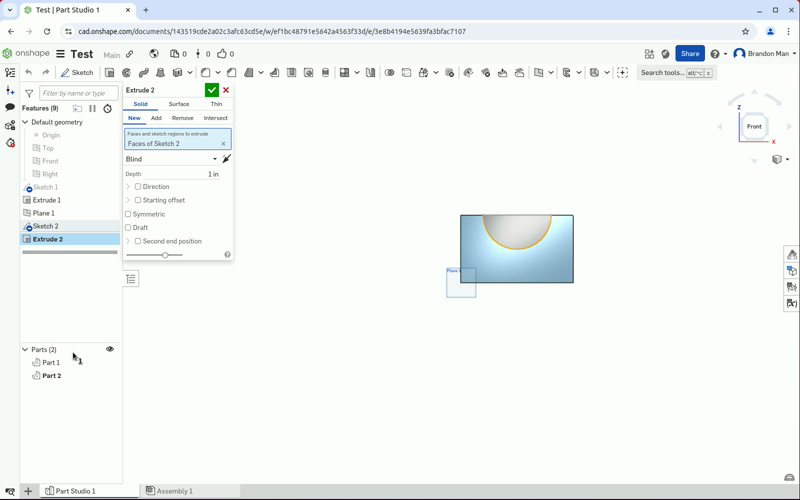
mouse_move(143, 106)
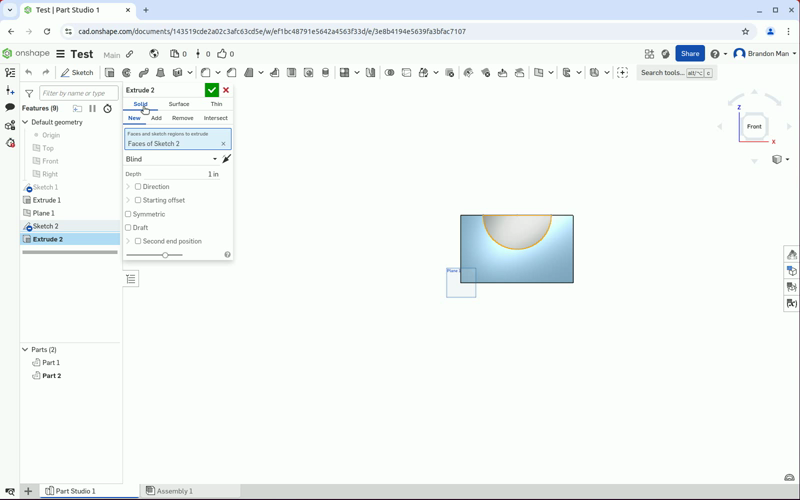
click(143, 106)
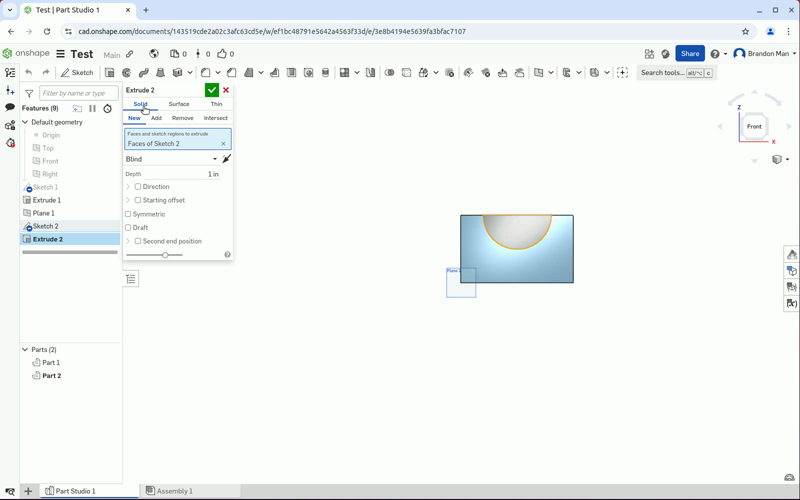
mouse_move(186, 120)
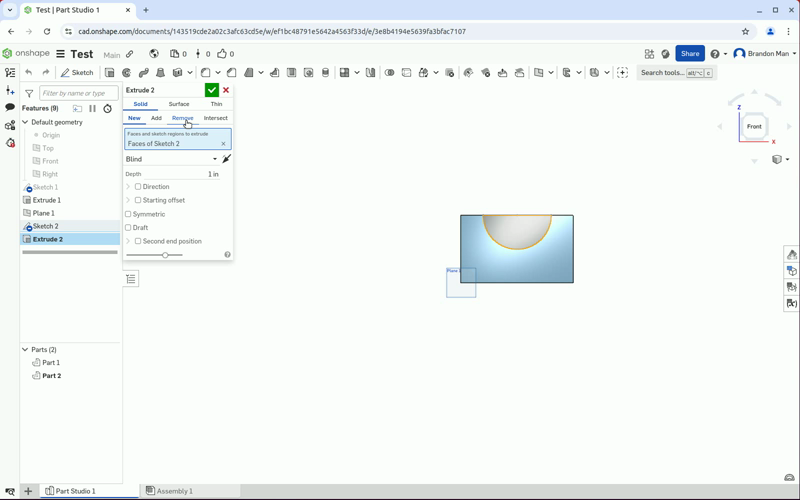
click(186, 120)
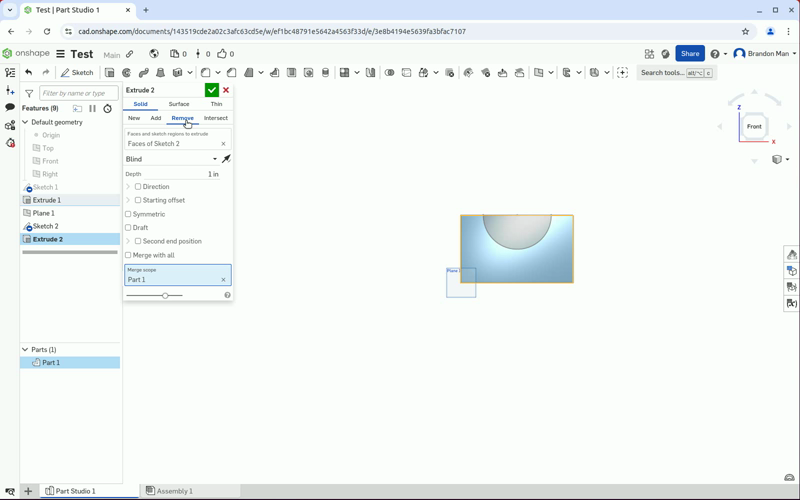
key(tab, 4)
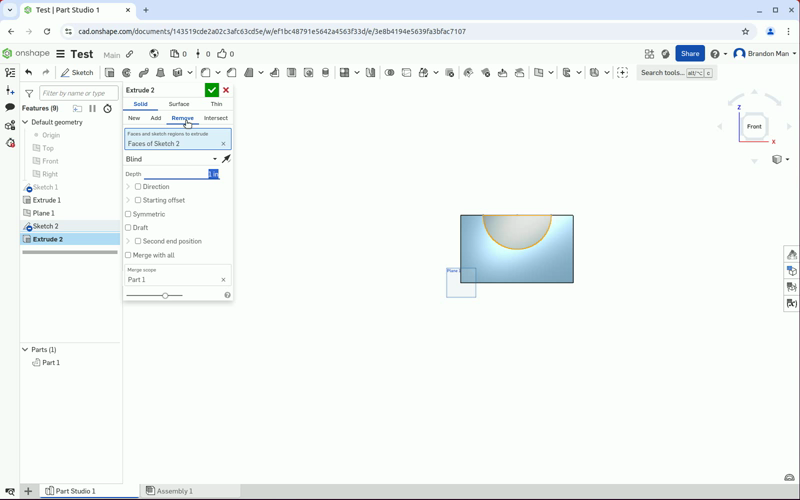
text(6.981)
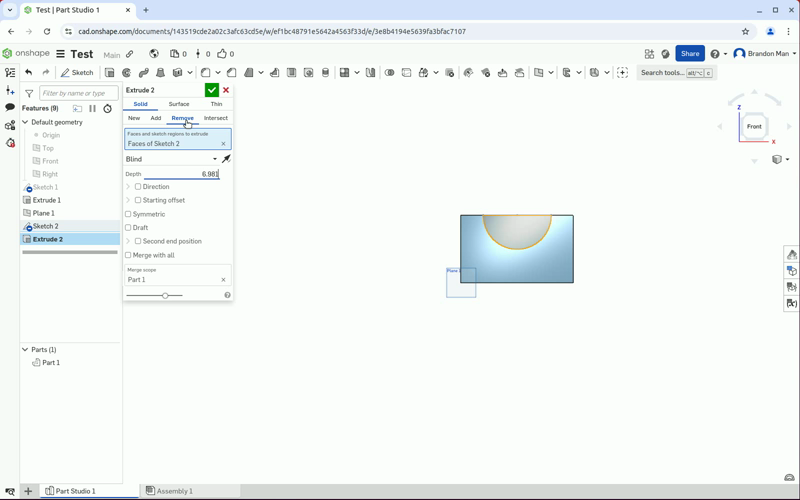
key(tab, 6)
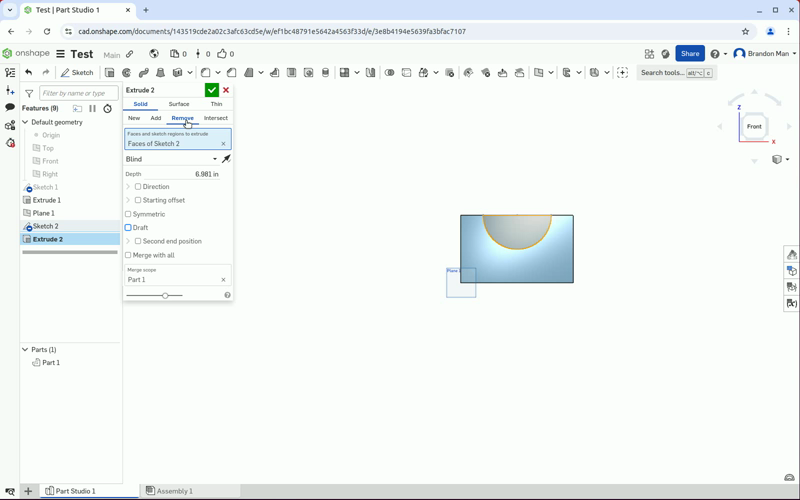
key(space)
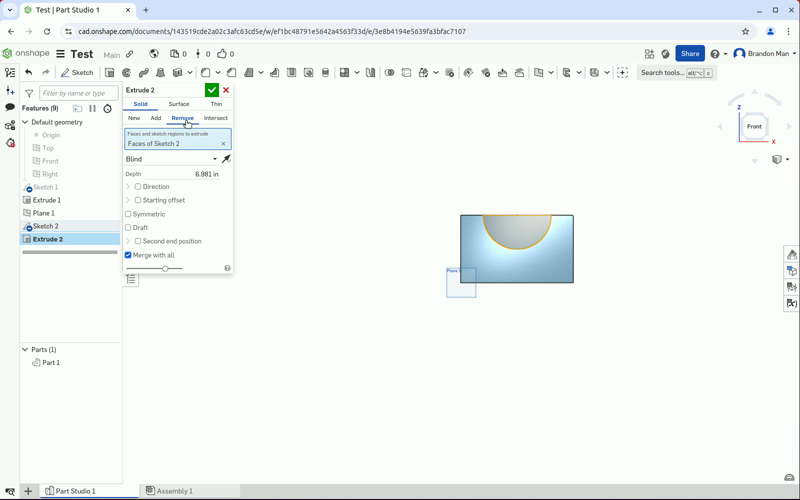
key(enter)
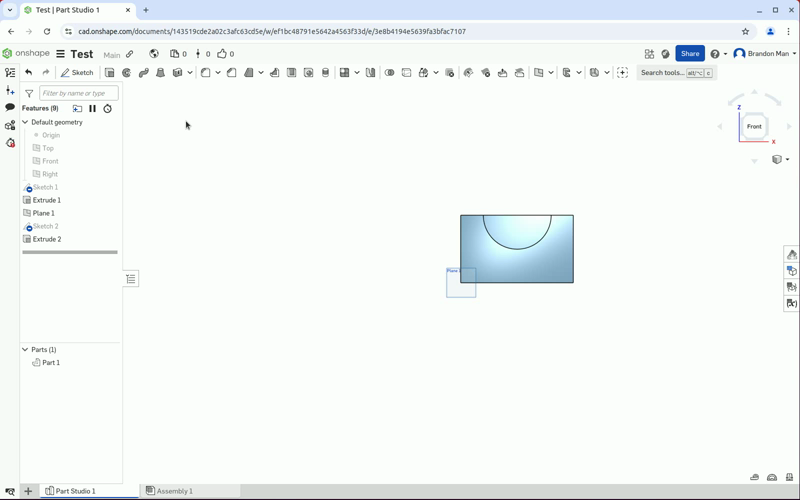
key(shift+h)
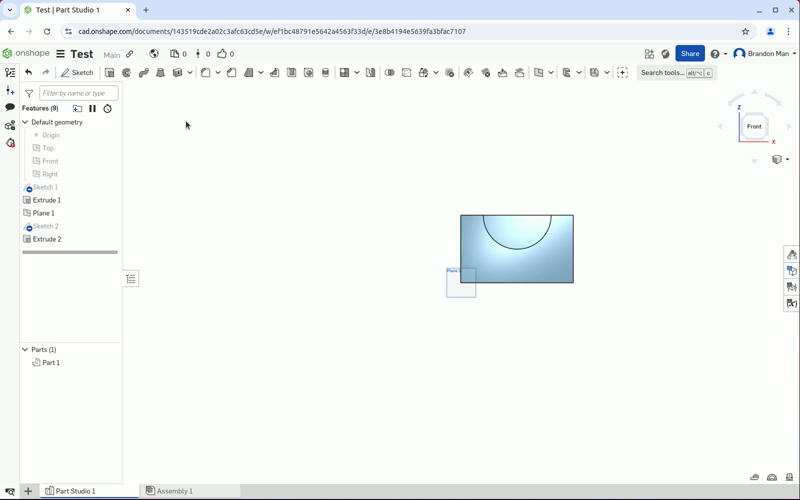
key(shift+h)
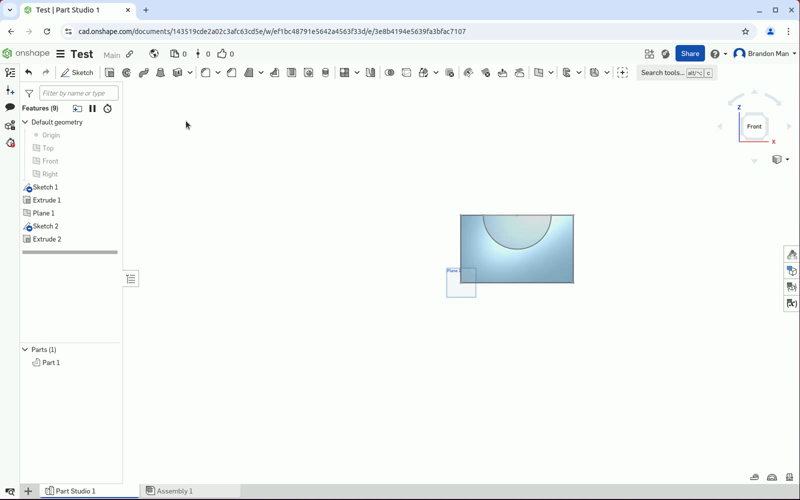
key(shift+7)
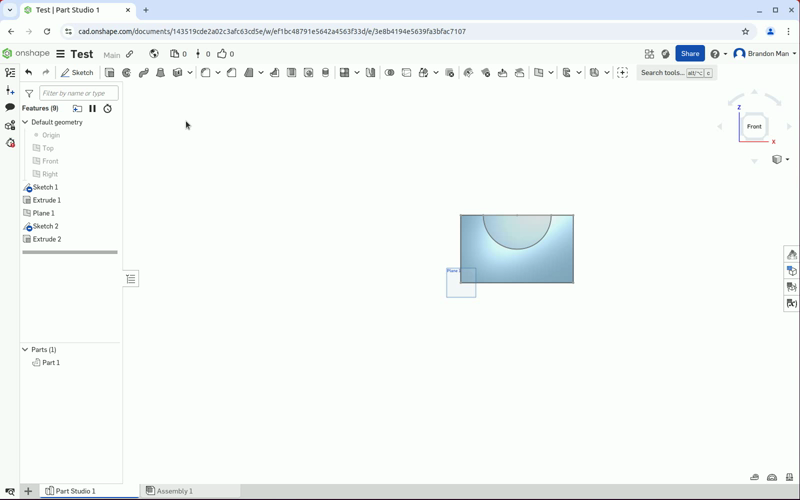
key(left, 2)
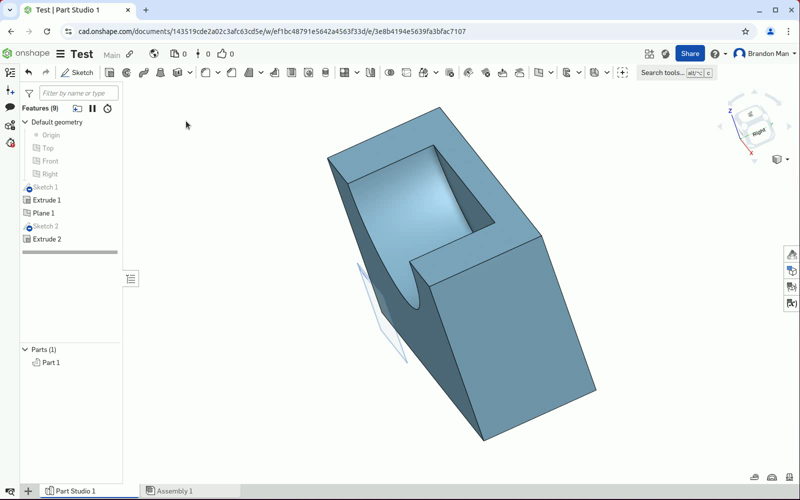
key(down, 2)
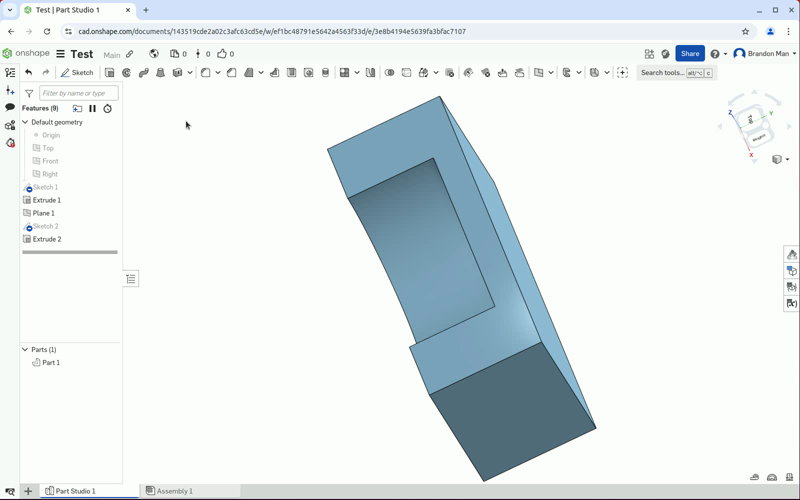
key(up, 2)
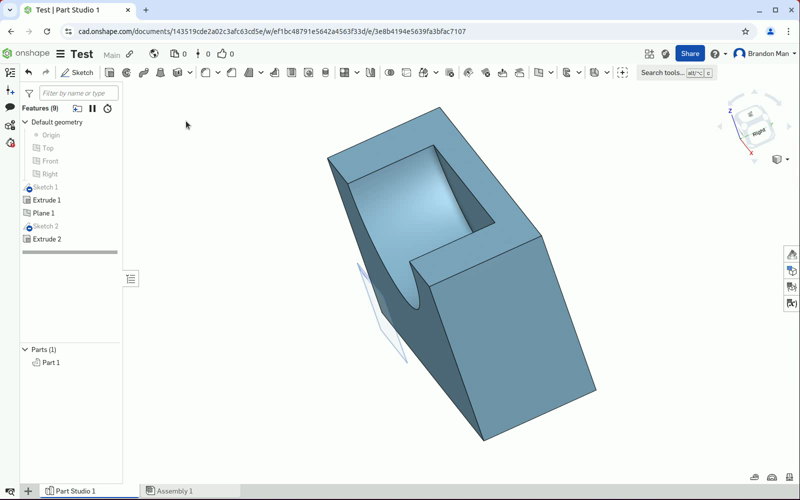
key(right, 2)
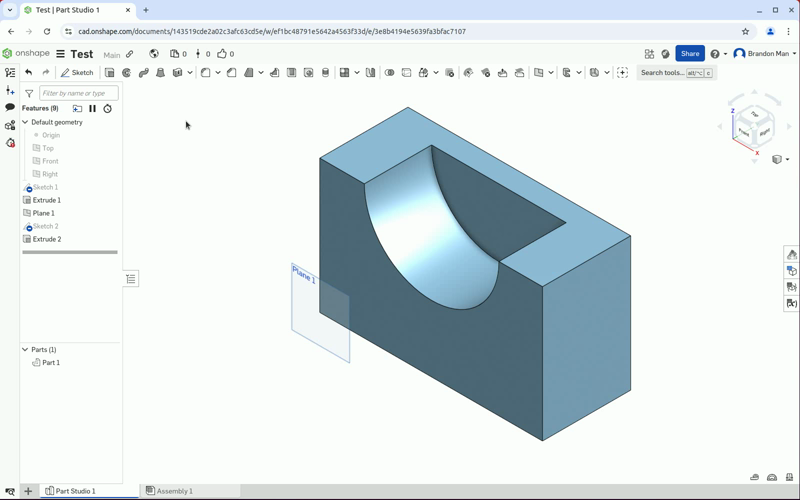
mouse_move(73, 189)
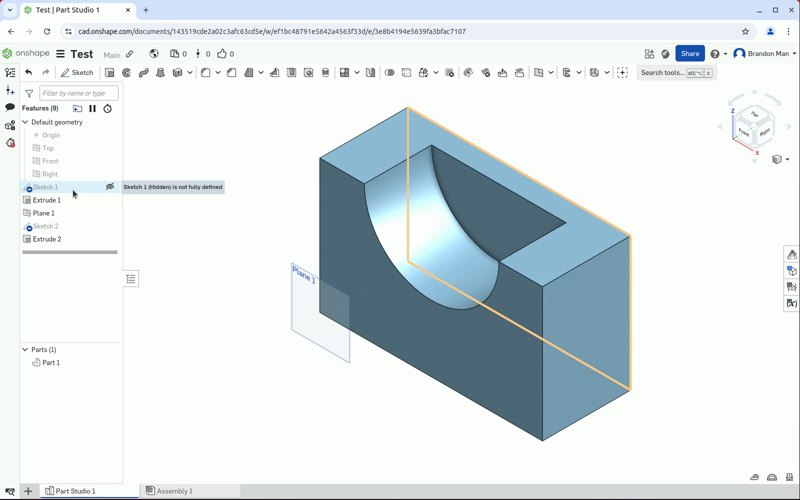
click(73, 189)